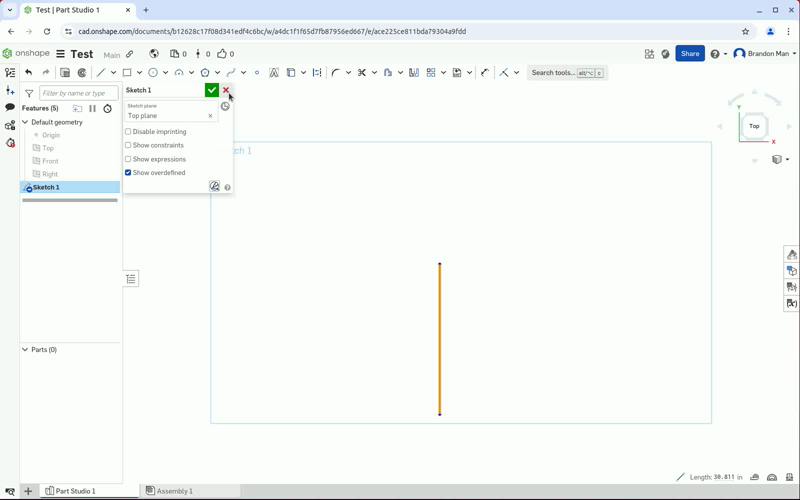
key(shift+h)
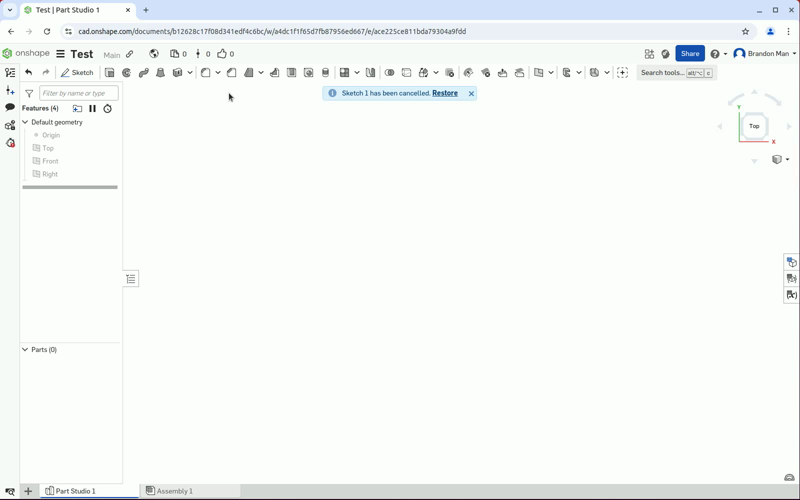
mouse_move(73, 352)
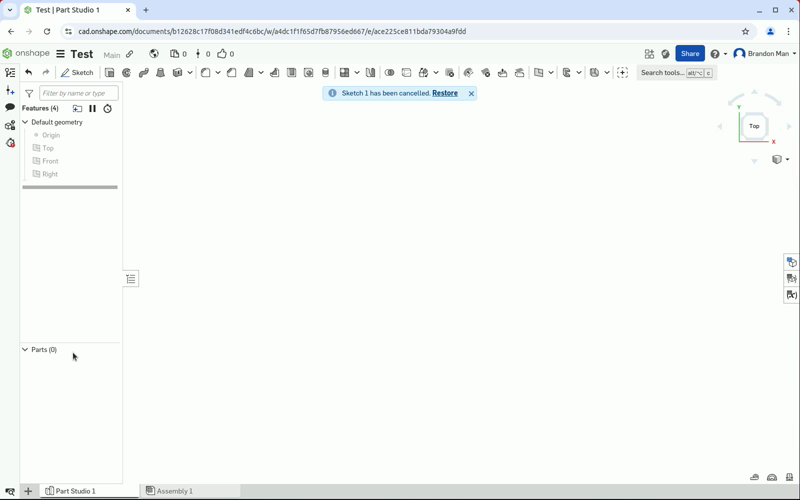
key(y)
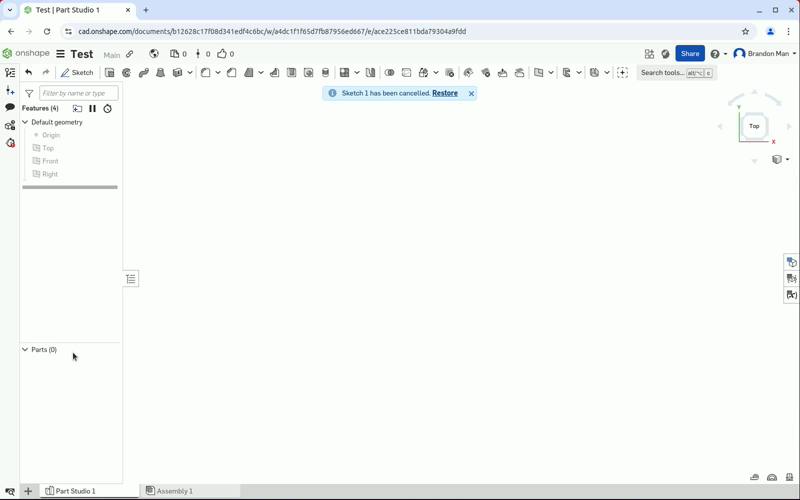
key(shift+p)
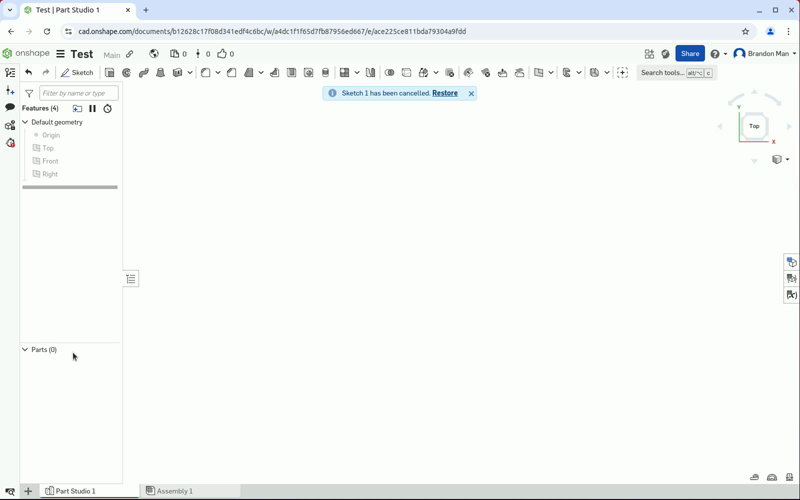
key(space)
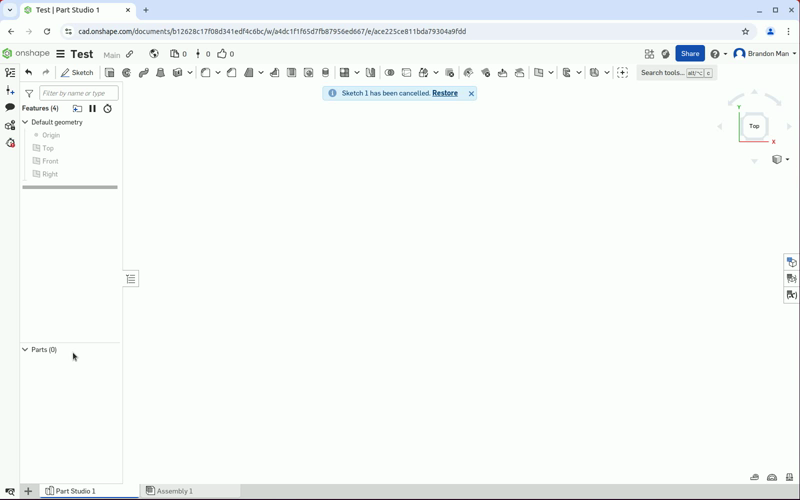
key_down(shift)
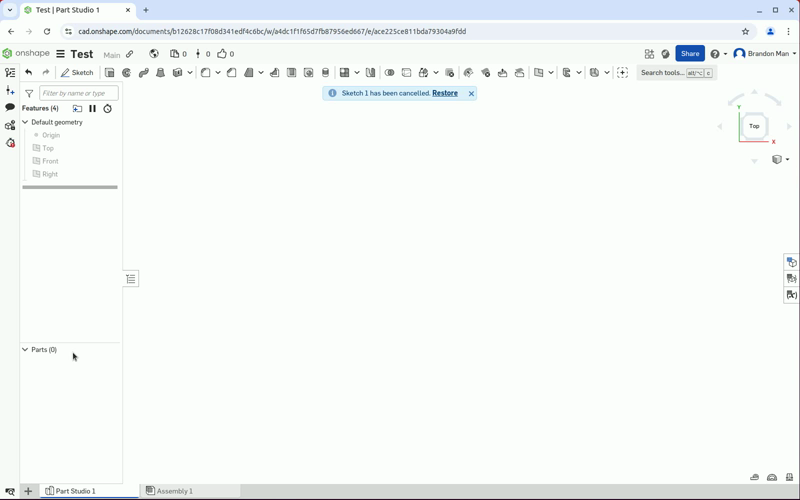
key(up)
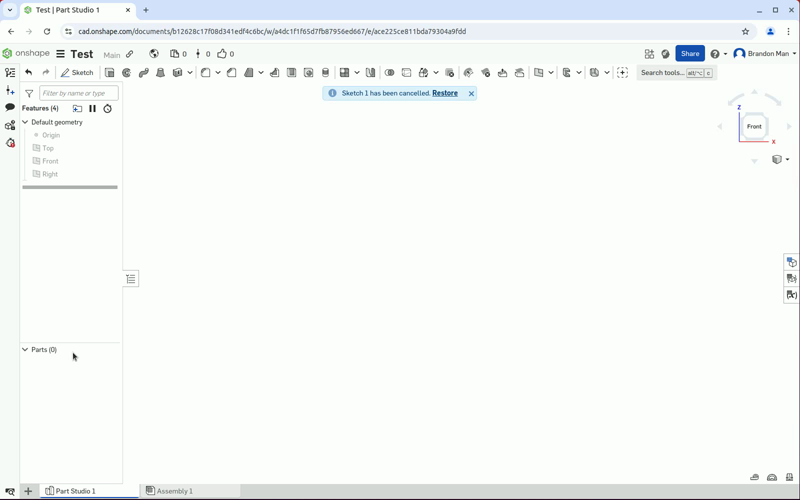
key_up(shift)
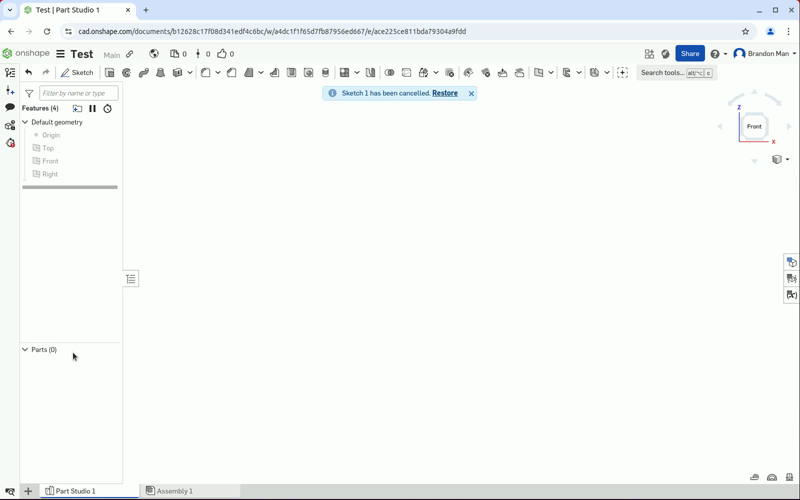
mouse_move(73, 352)
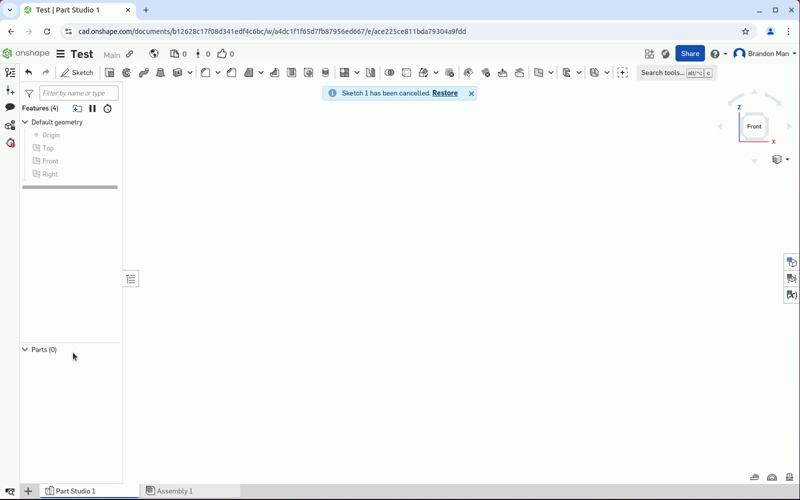
key(shift+y)
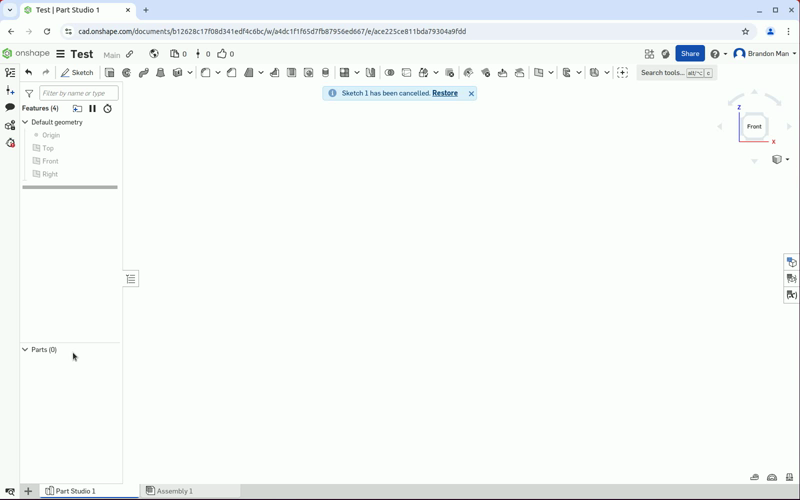
key(shift+s)
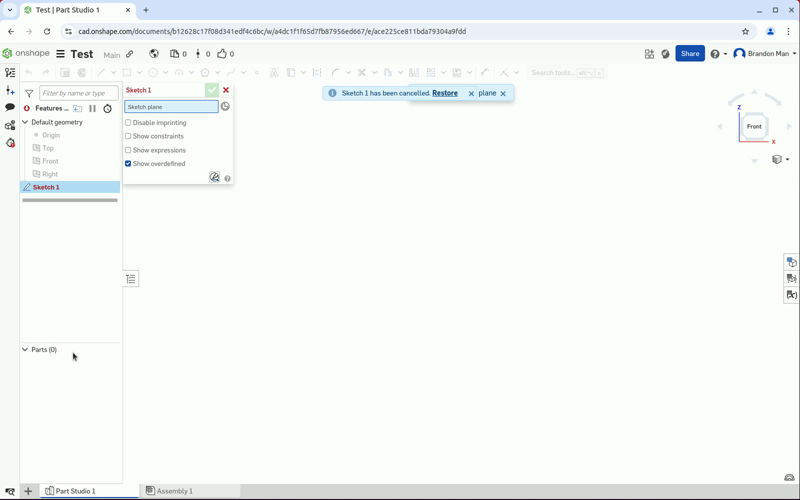
mouse_move(73, 163)
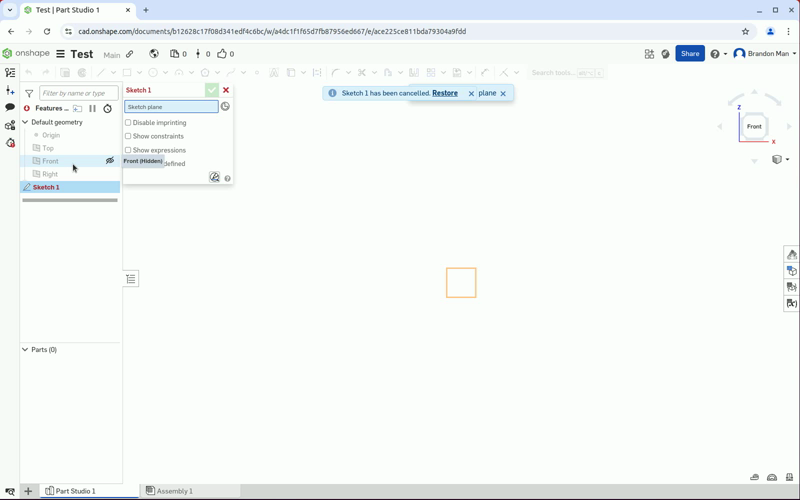
click(73, 163)
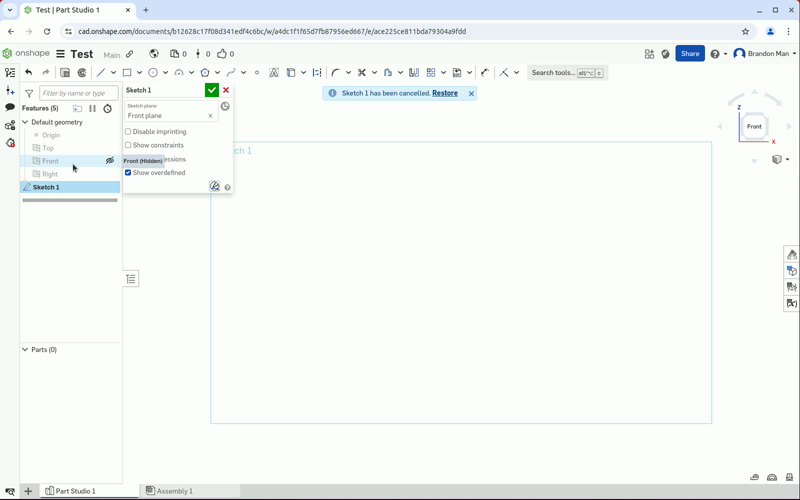
mouse_move(73, 352)
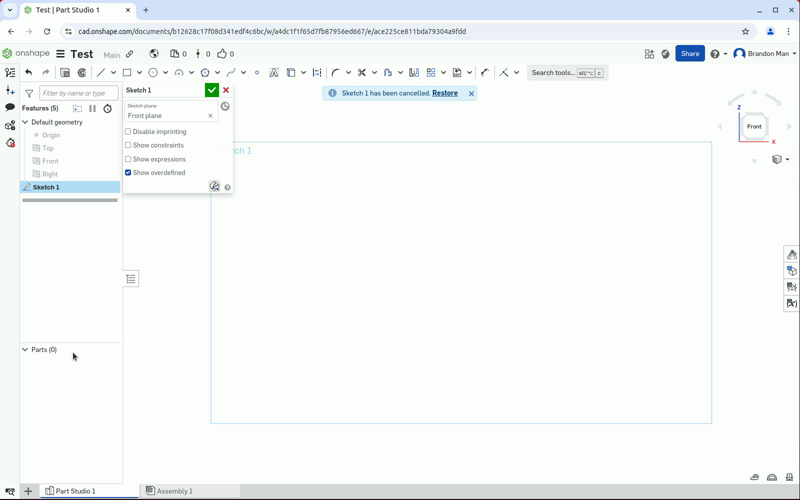
key(y)
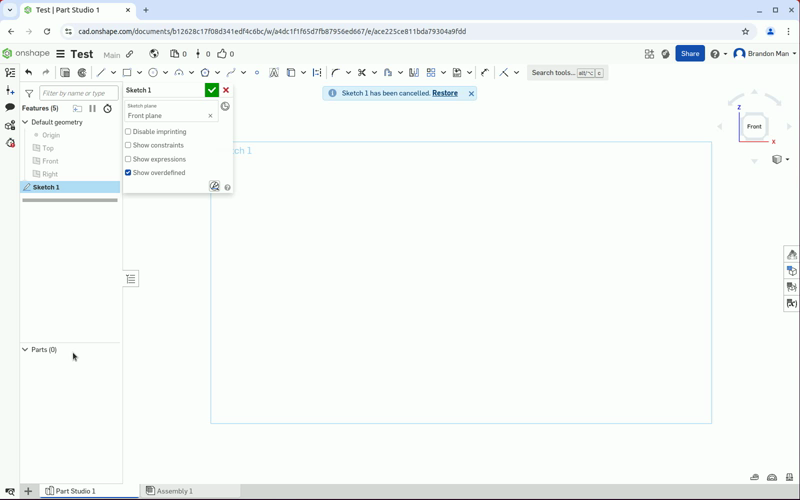
key(l)
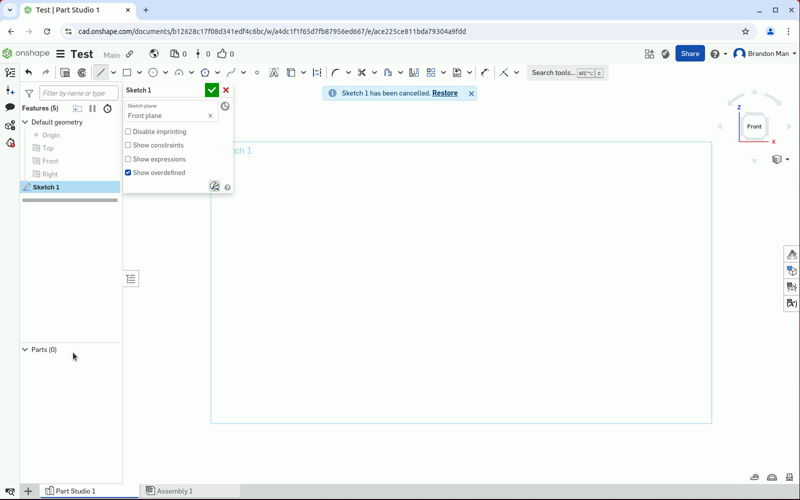
key_down(shift)
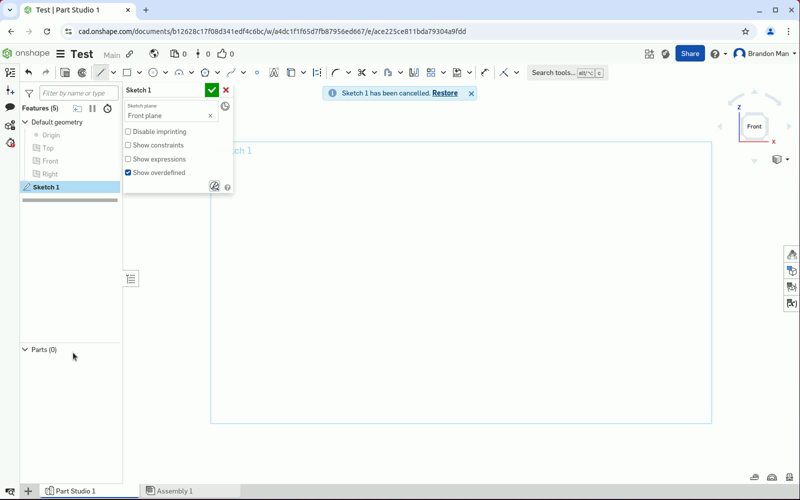
mouse_move(397, 311)
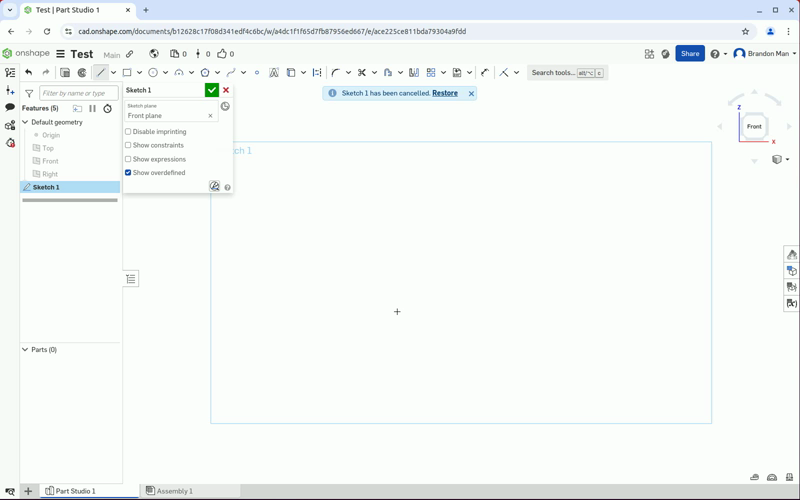
click(397, 311)
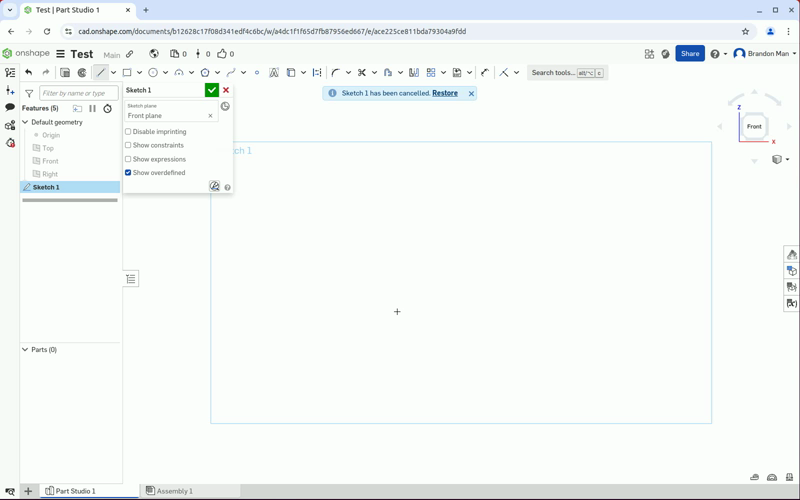
key_up(shift)
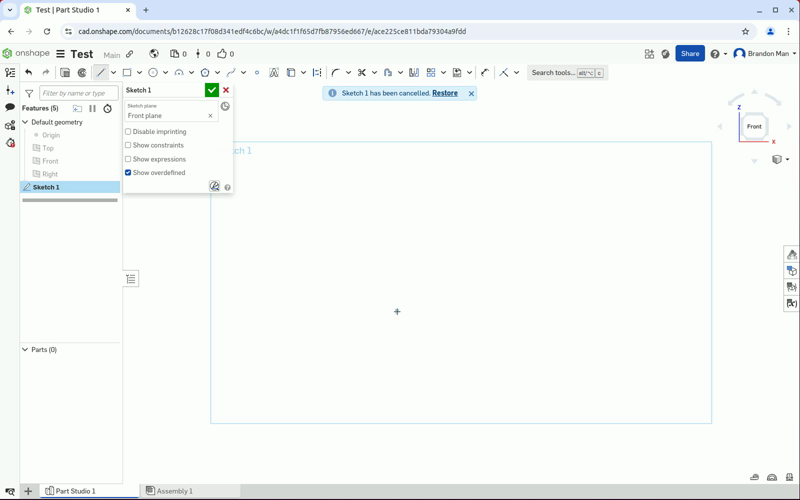
key_down(shift)
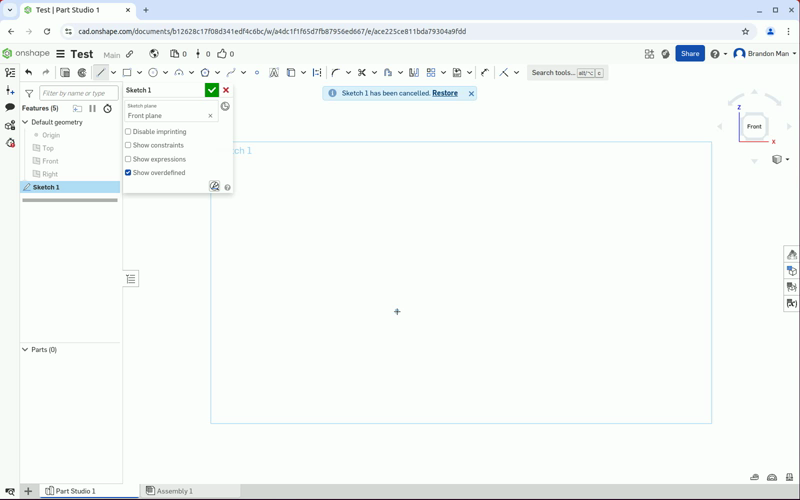
mouse_move(510, 311)
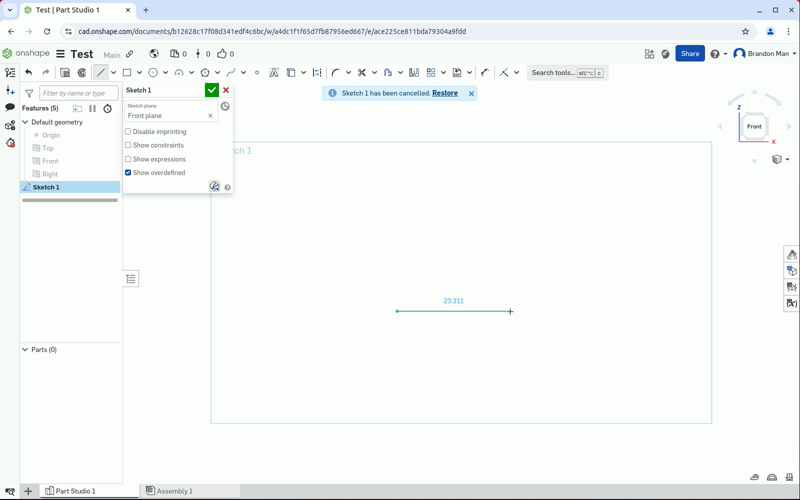
click(510, 311)
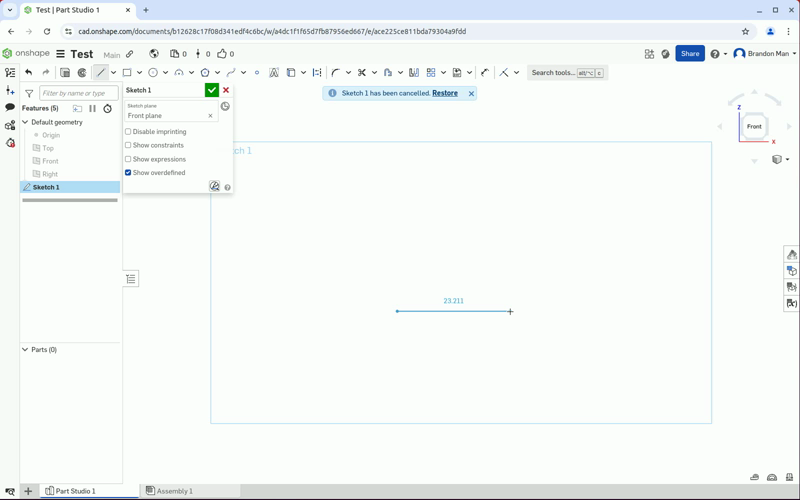
key_up(shift)
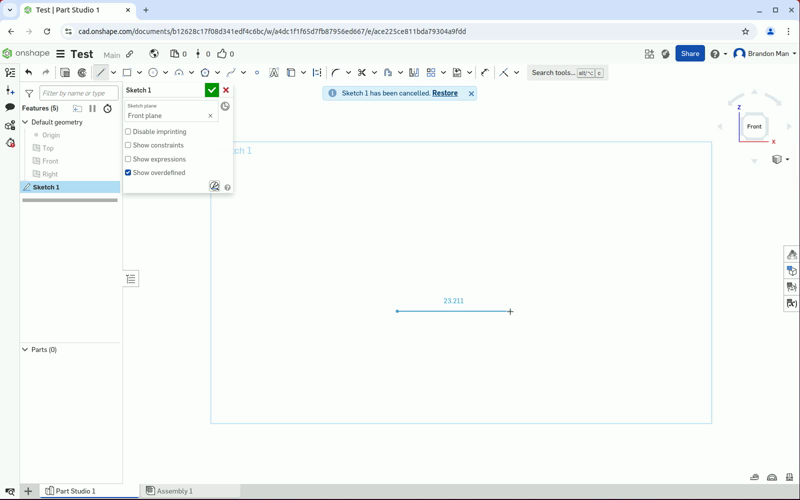
key_down(shift)
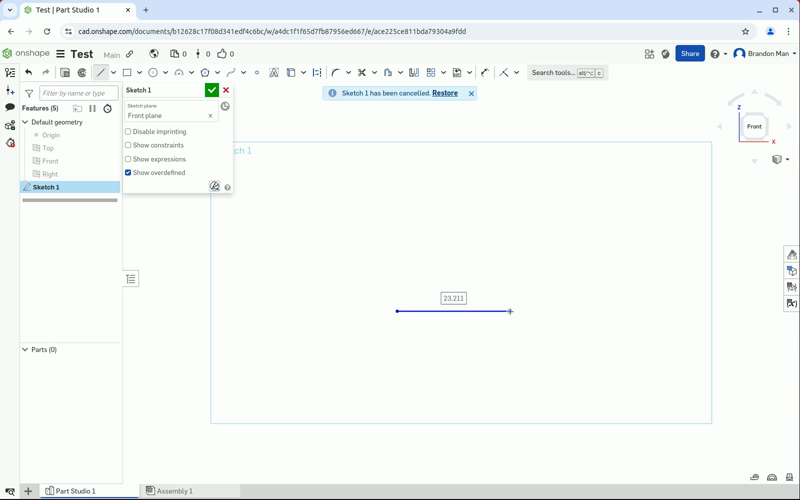
mouse_move(510, 198)
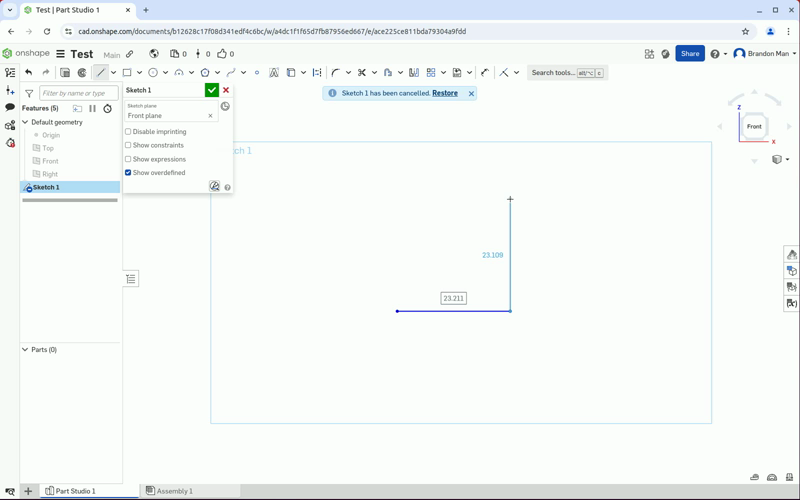
click(510, 198)
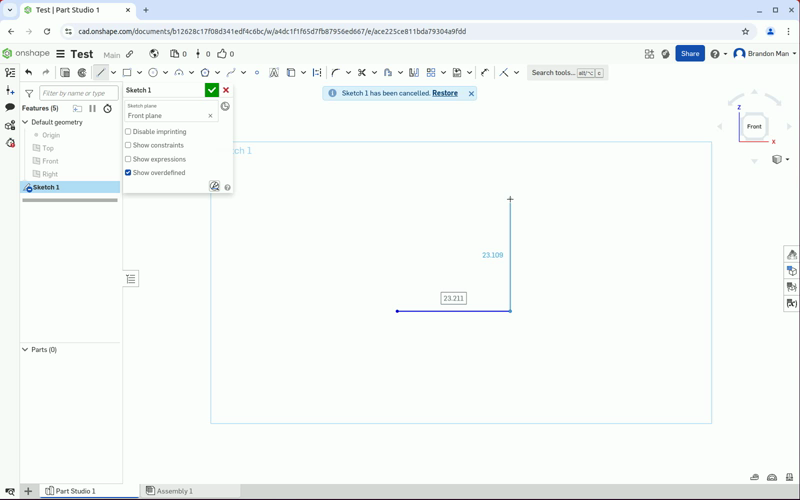
key_up(shift)
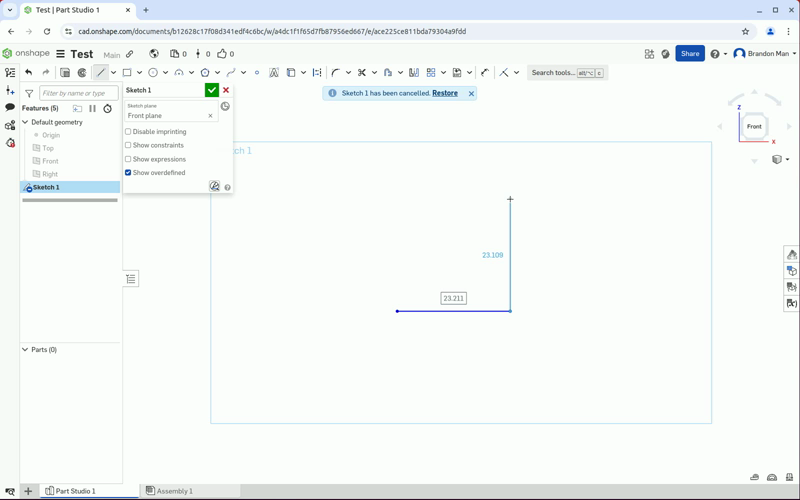
key_down(shift)
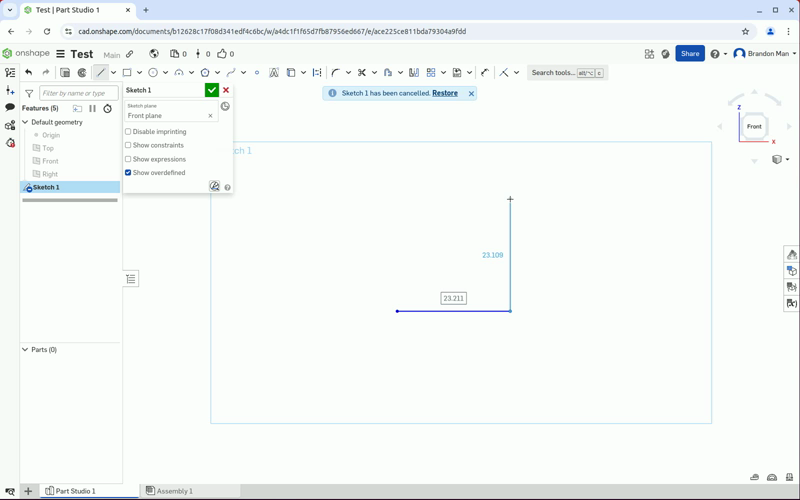
mouse_move(397, 198)
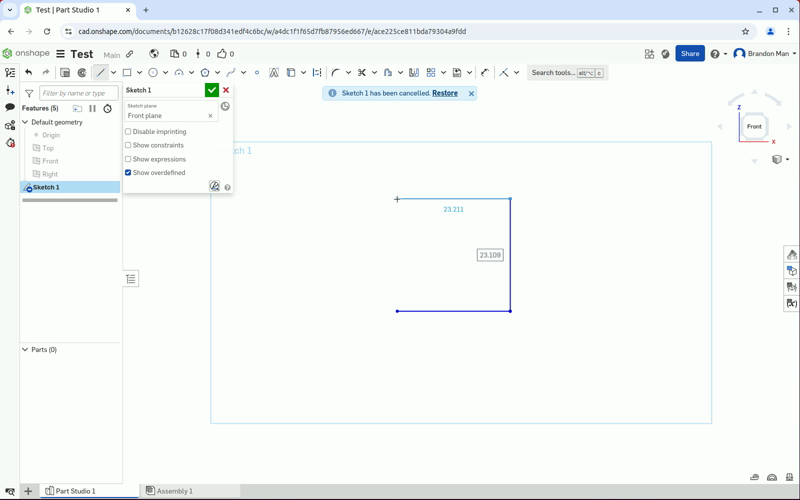
click(397, 198)
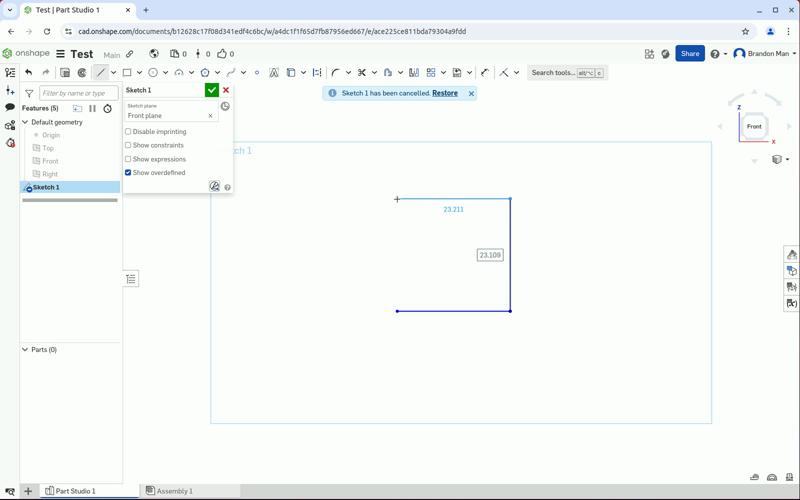
key_up(shift)
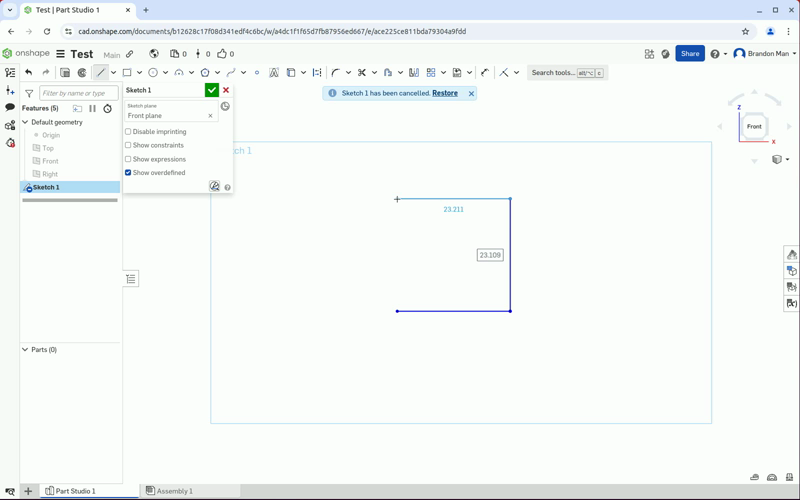
key_down(shift)
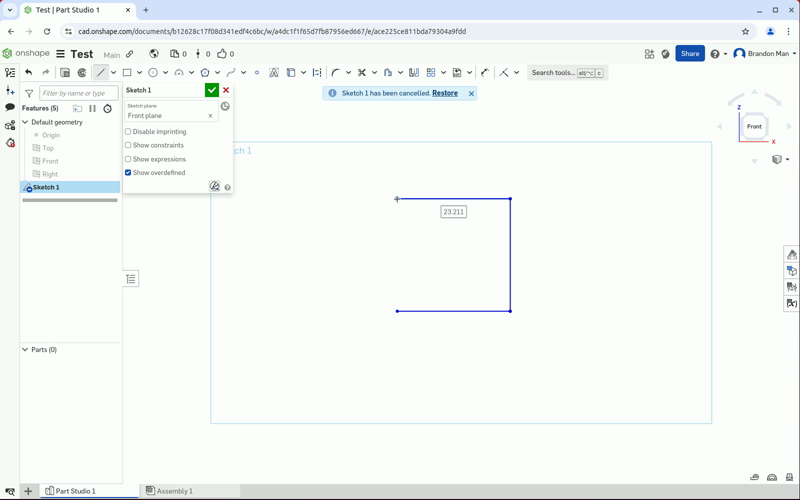
mouse_move(397, 311)
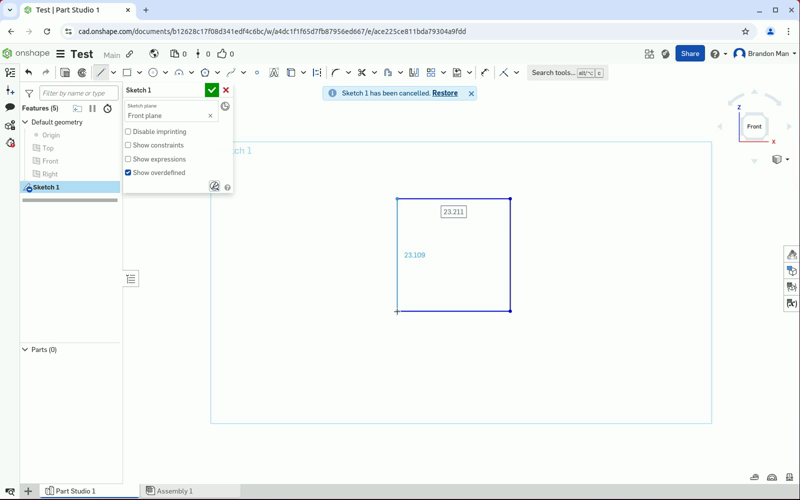
key_up(shift)
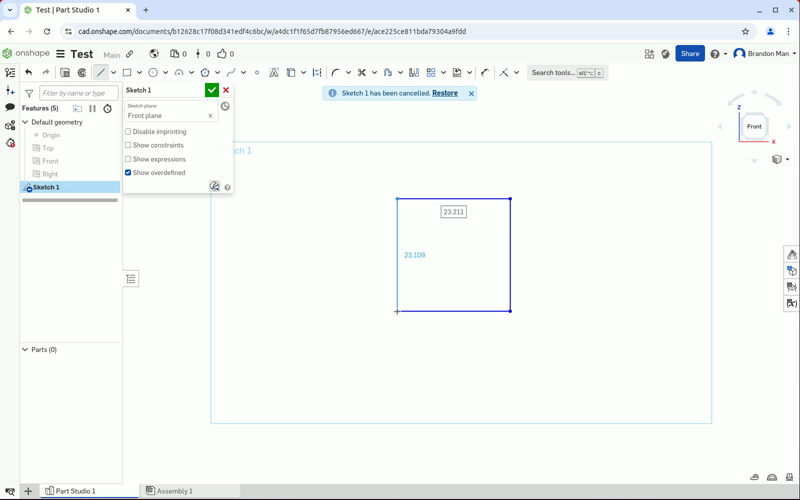
click(397, 311)
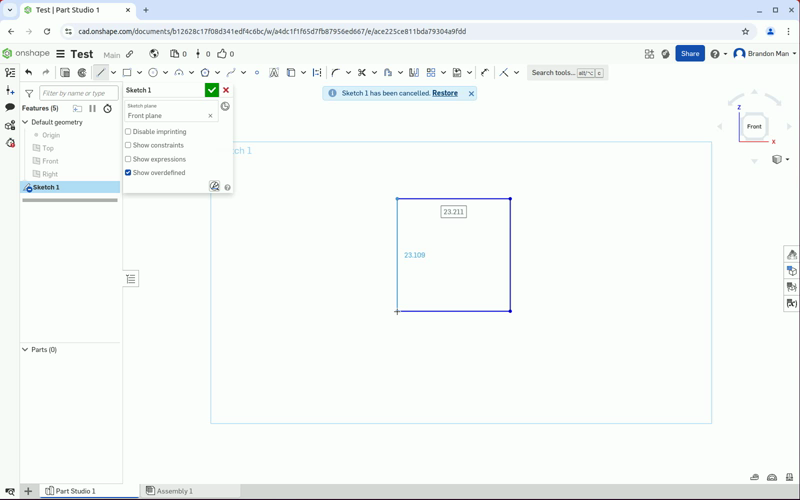
key(esc)
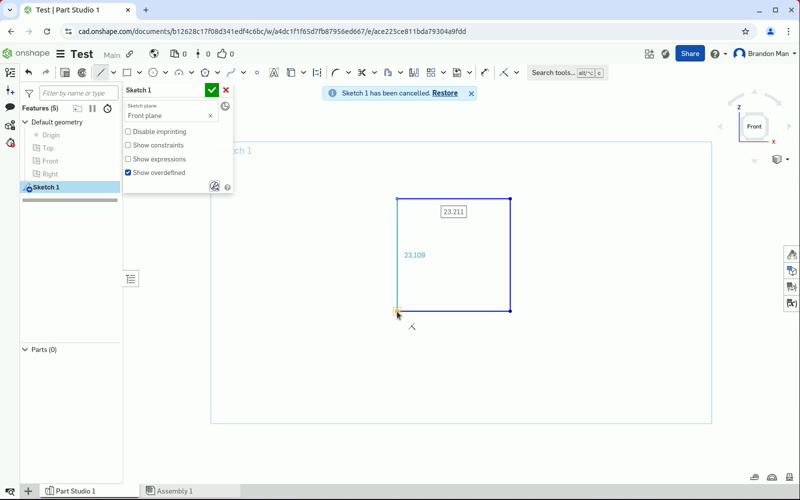
mouse_move(450, 280)
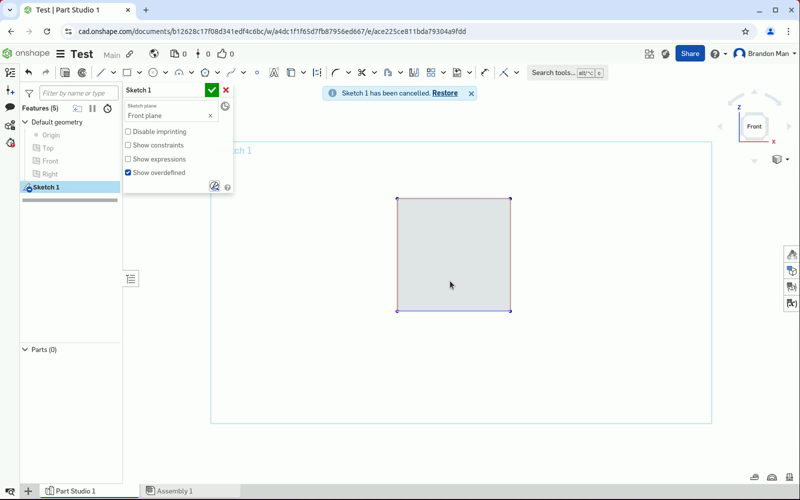
click(450, 280)
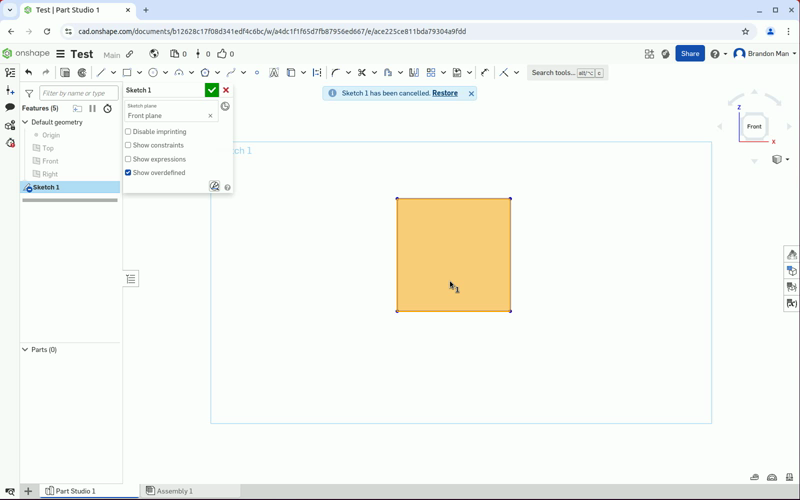
mouse_move(73, 352)
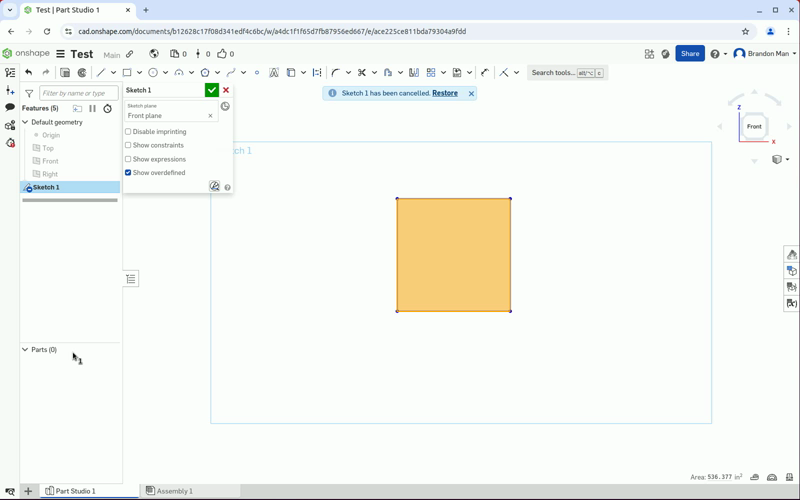
key(shift+y)
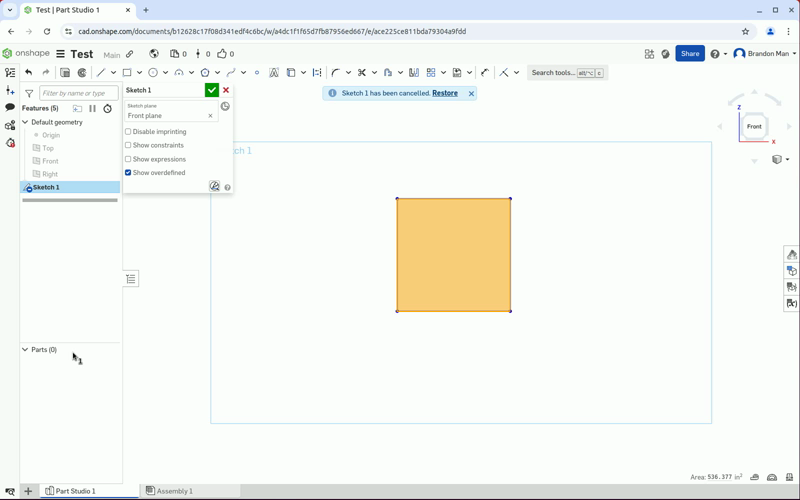
key(shift+e)
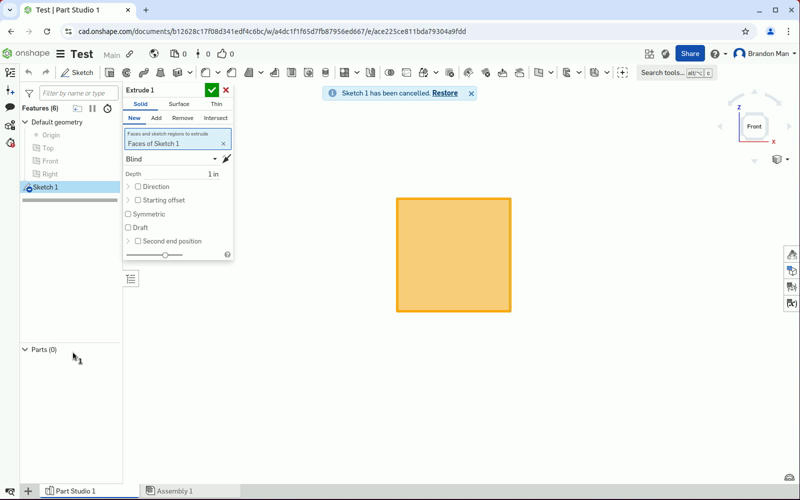
mouse_move(143, 106)
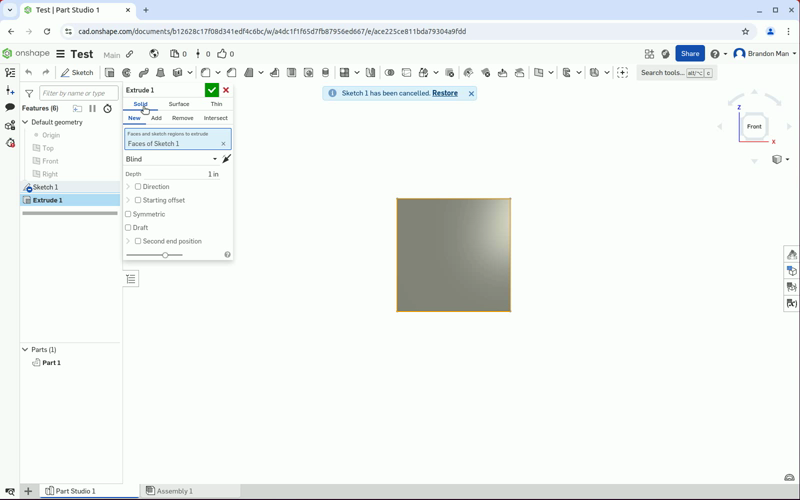
click(143, 106)
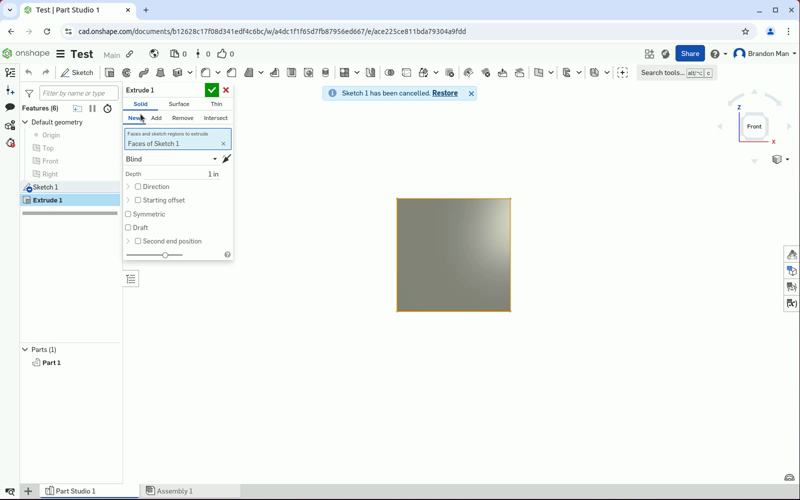
mouse_move(137, 120)
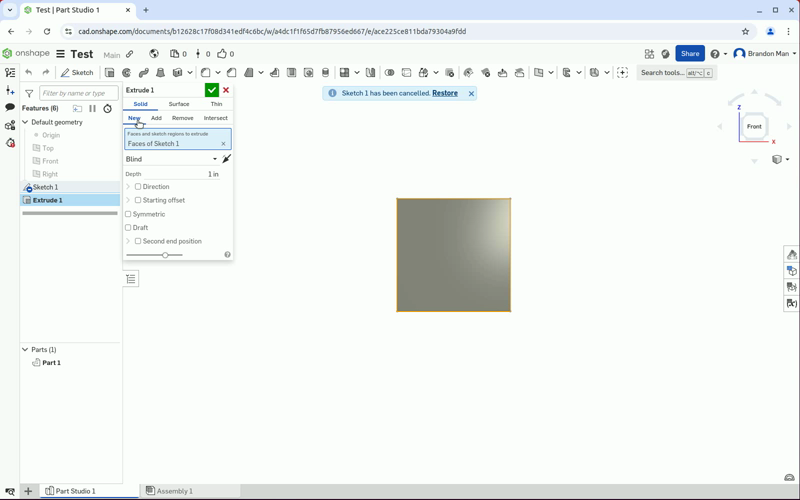
click(137, 120)
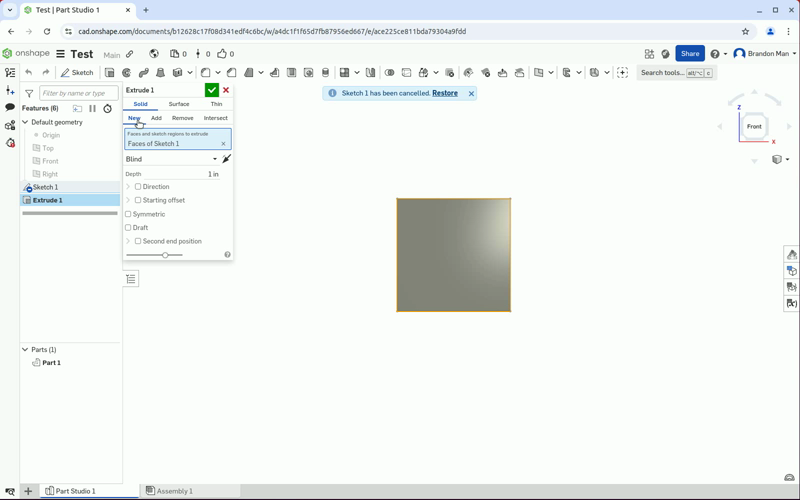
key(tab, 4)
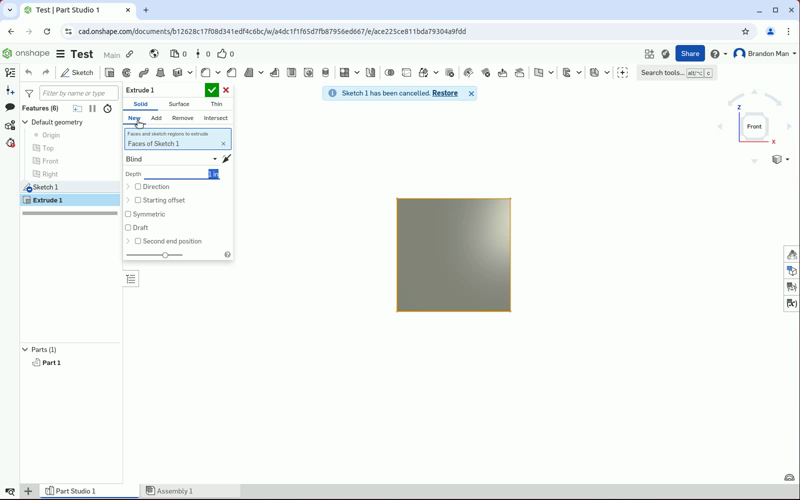
text(23.108)
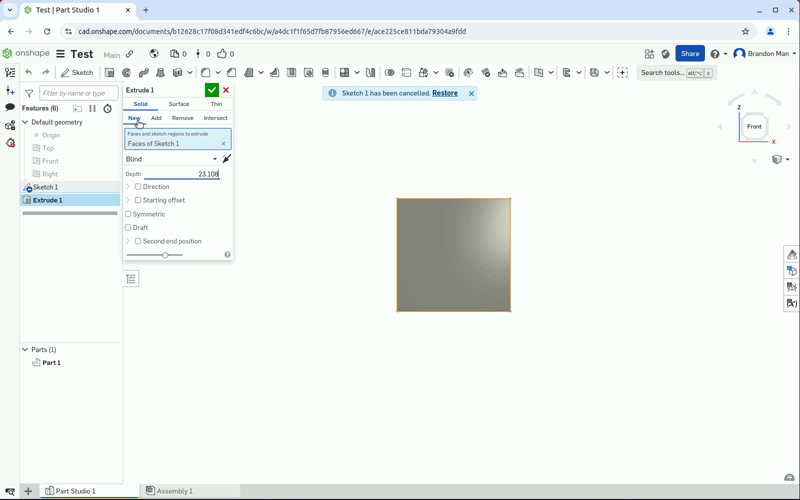
key(enter)
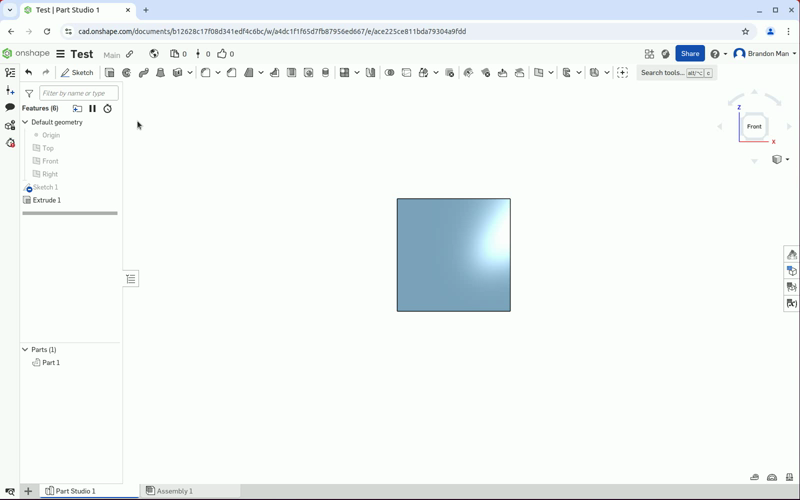
key(shift+h)
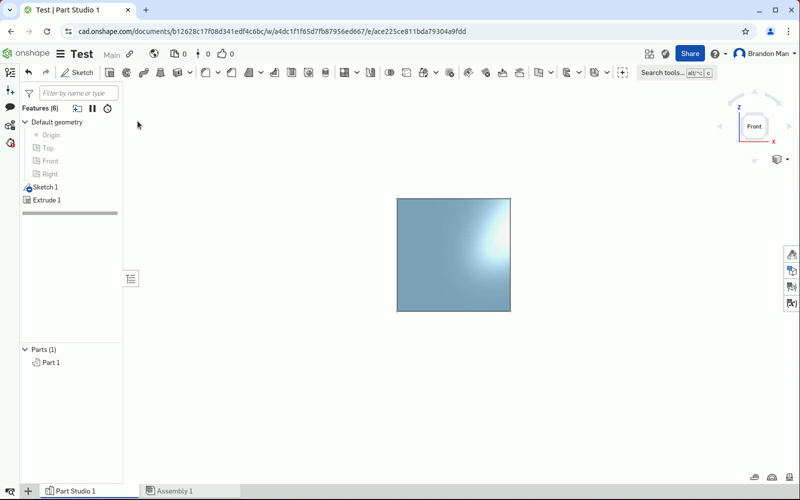
key(shift+h)
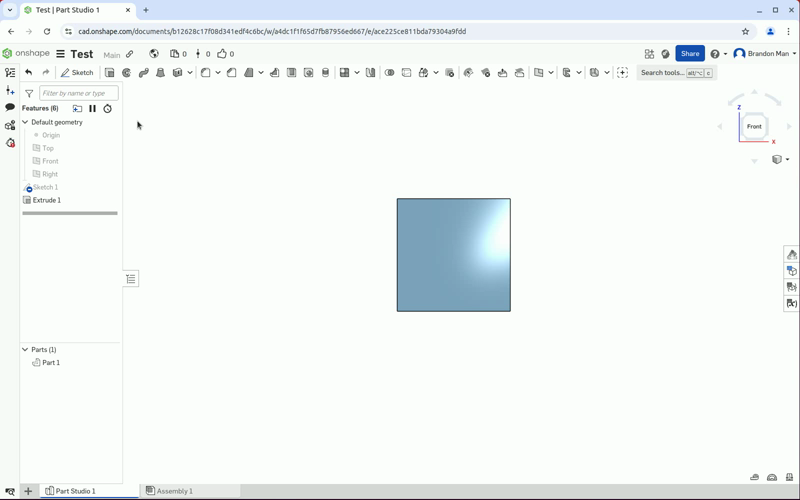
mouse_move(73, 189)
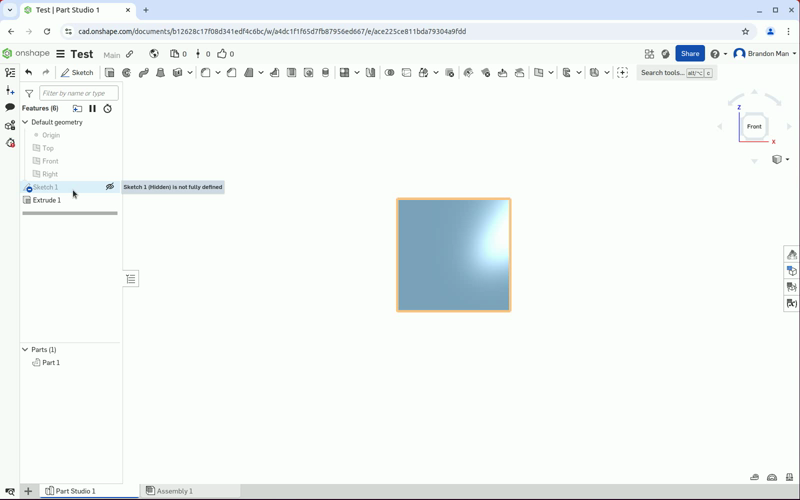
click(73, 189)
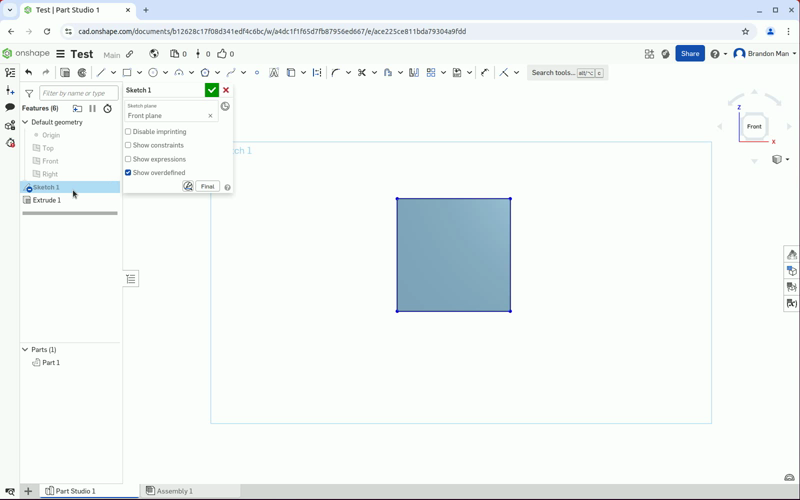
mouse_move(229, 92)
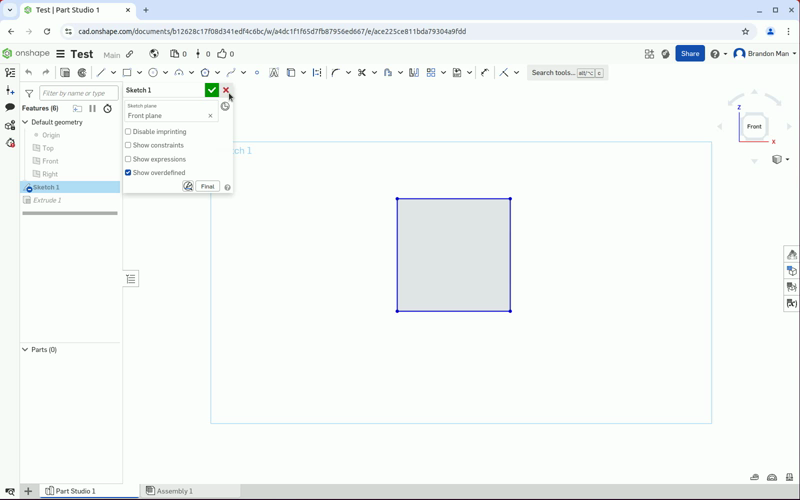
click(229, 92)
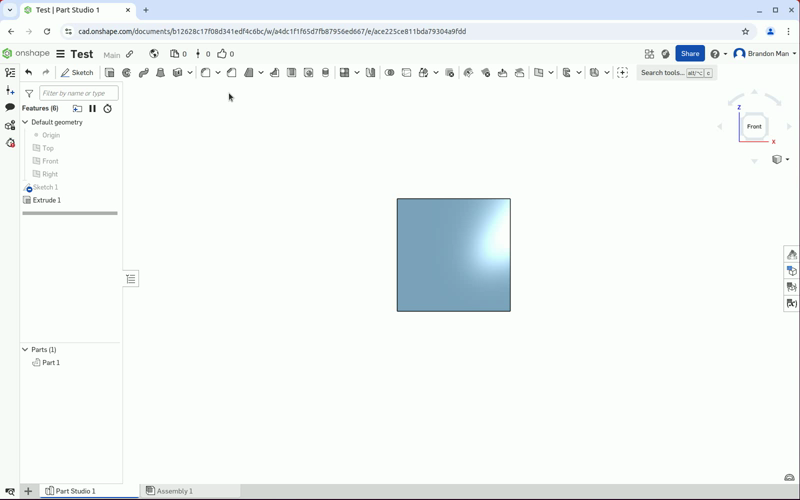
mouse_move(541, 75)
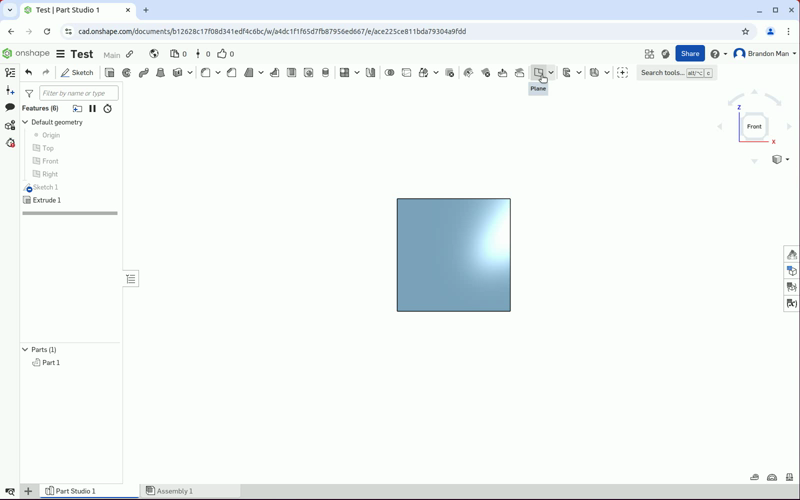
click(541, 75)
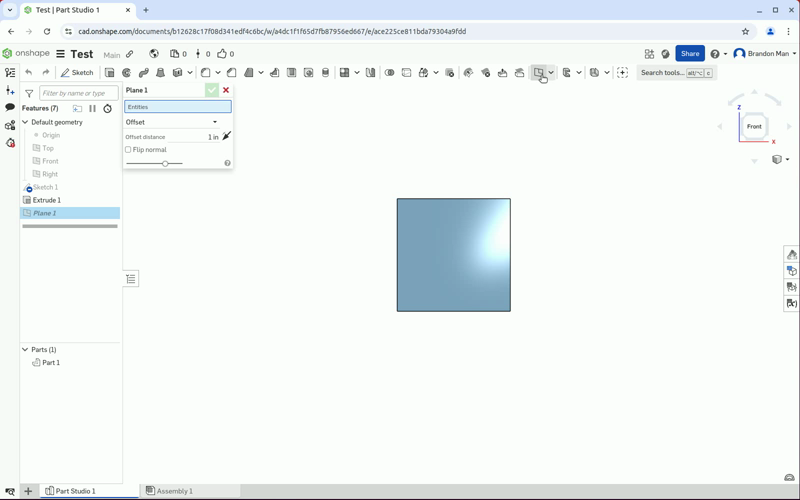
mouse_move(73, 163)
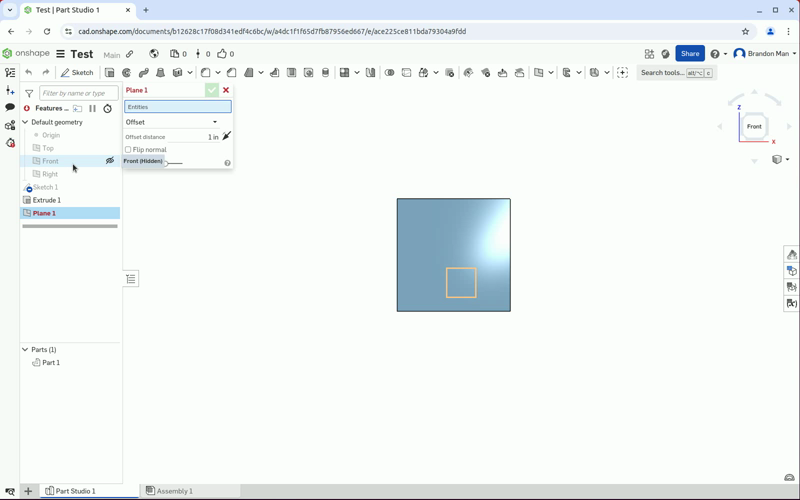
click(73, 163)
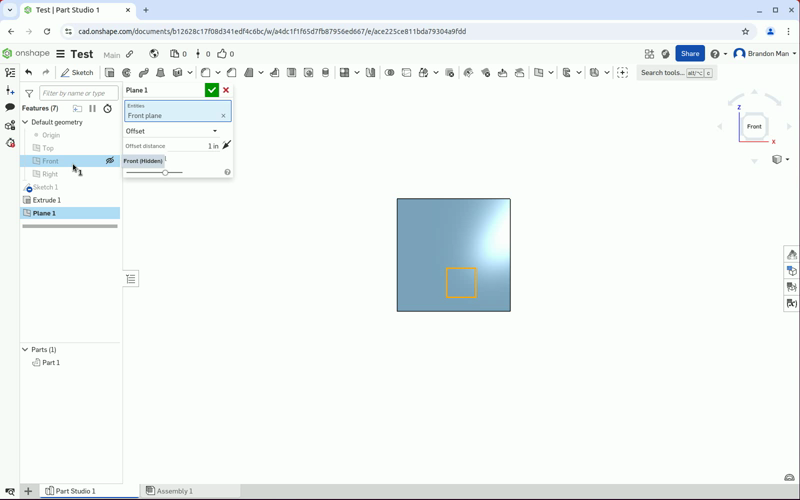
key(tab, 2)
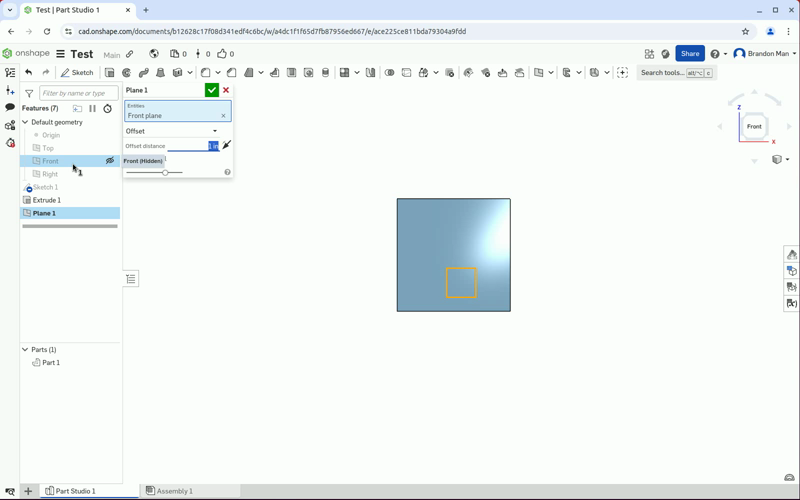
text(23.108)
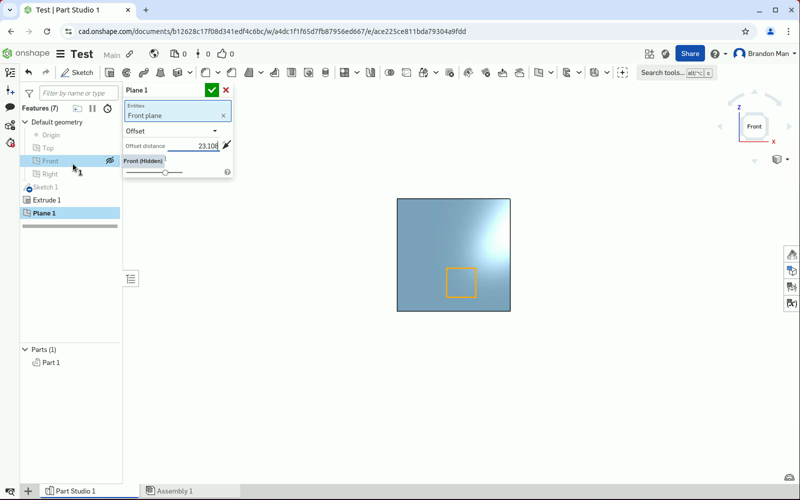
key(enter, 2)
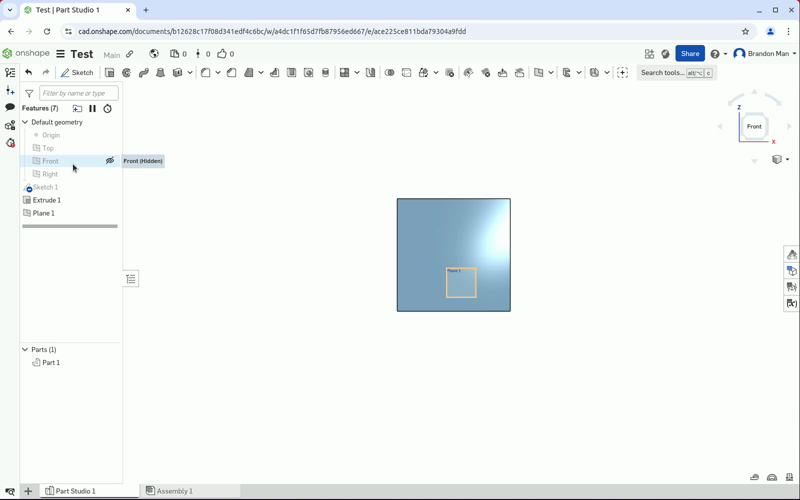
key(shift+s)
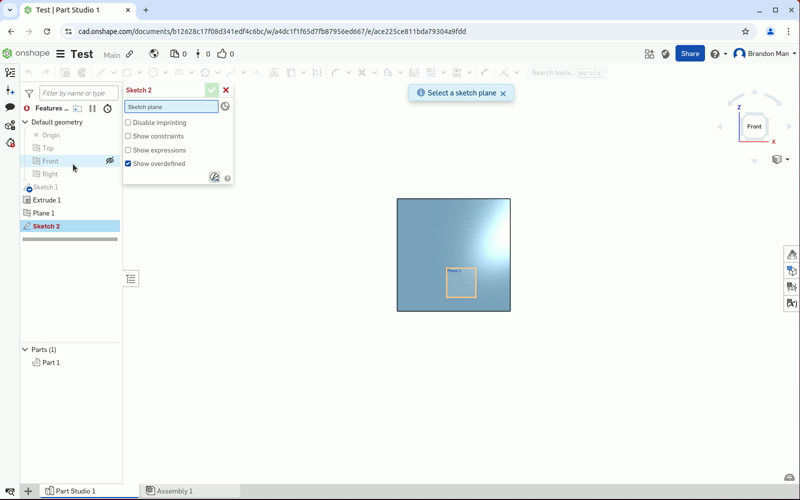
mouse_move(73, 215)
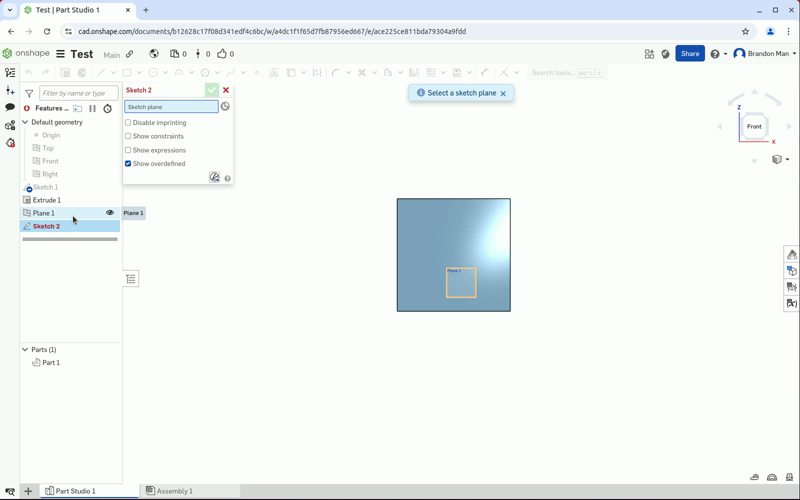
click(73, 215)
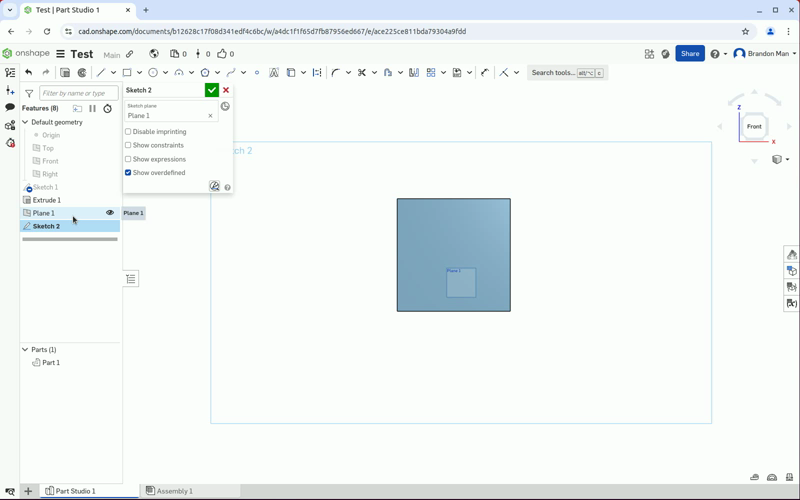
mouse_move(73, 352)
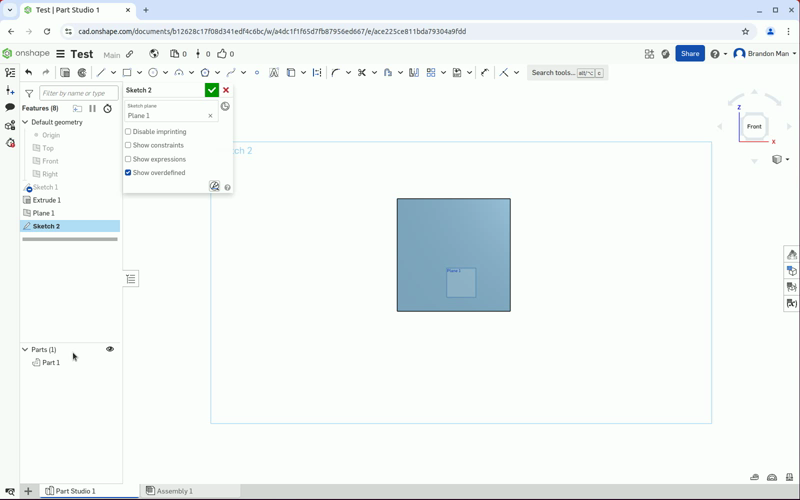
key(y)
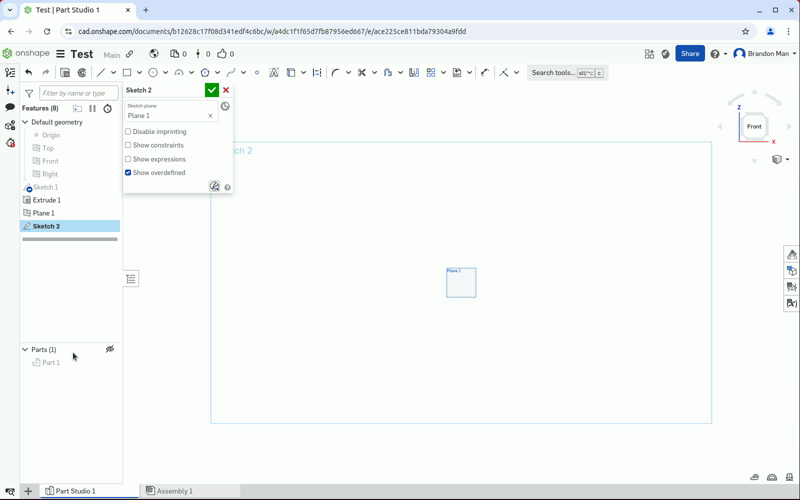
key(l)
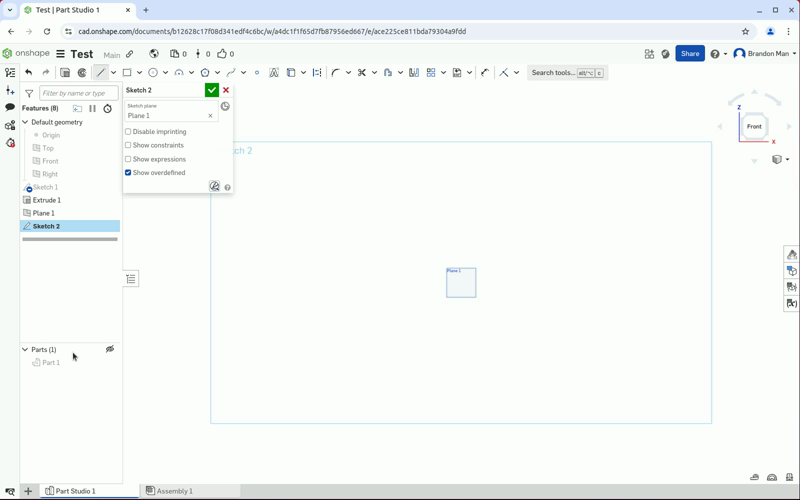
key_down(shift)
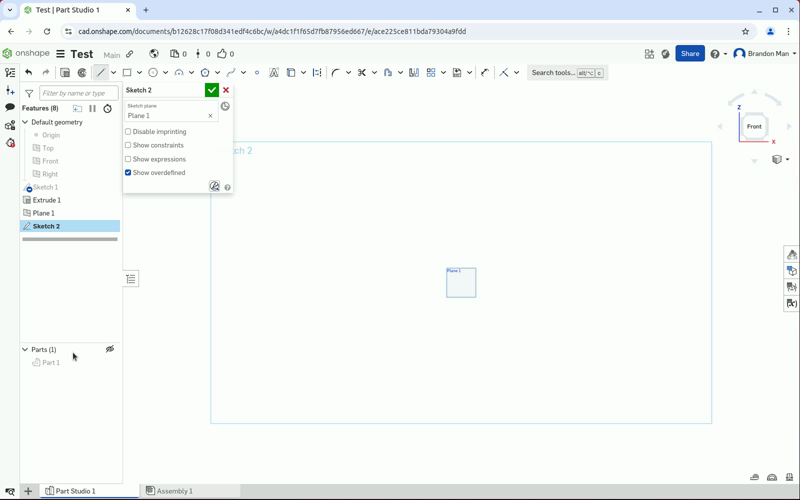
mouse_move(453, 254)
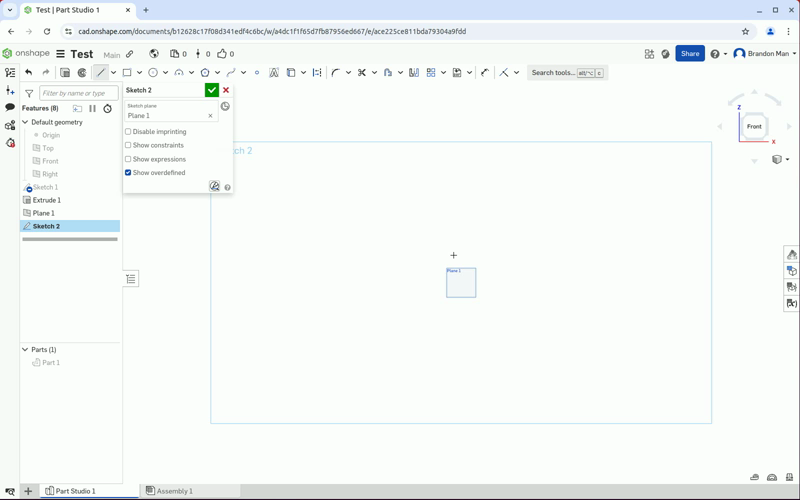
click(453, 254)
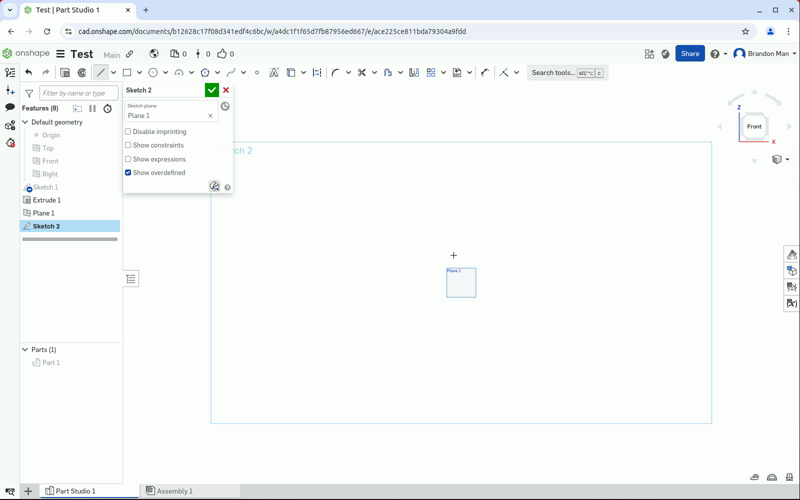
key_up(shift)
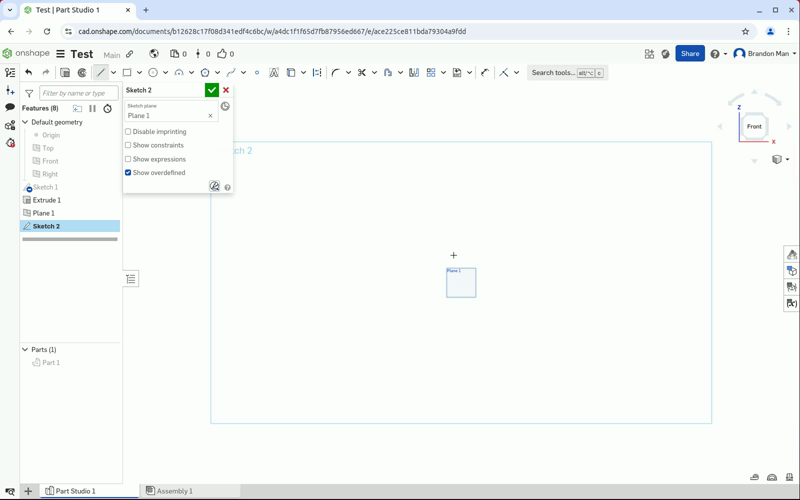
key_down(shift)
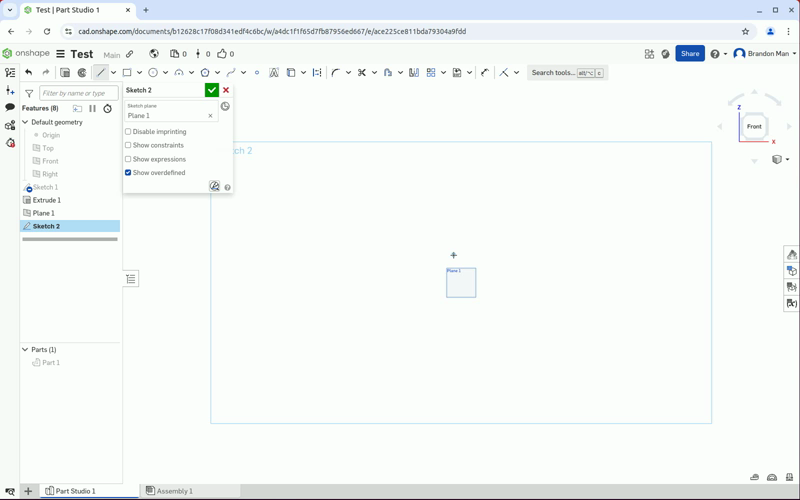
mouse_move(483, 254)
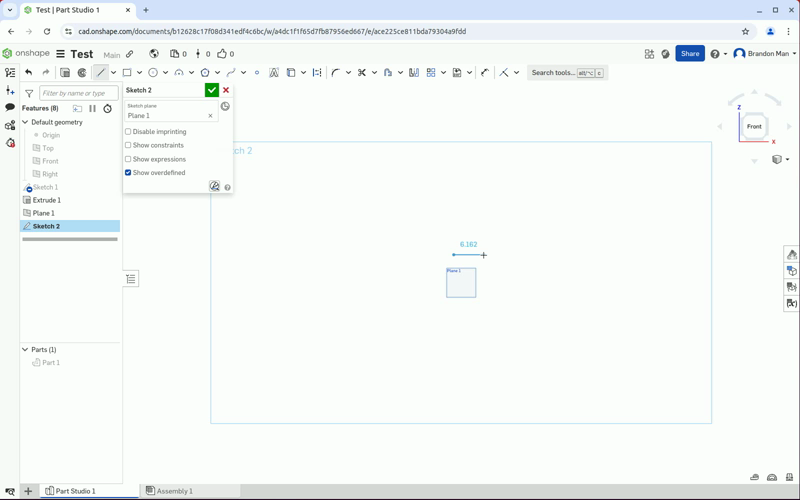
mouse_move(510, 254)
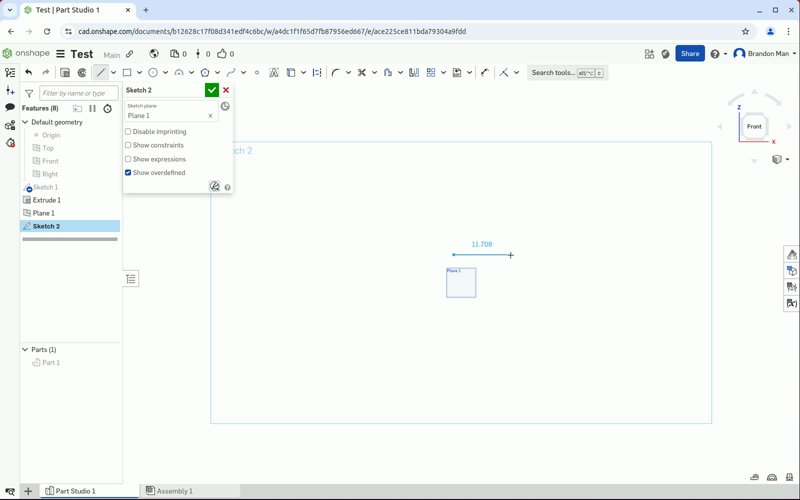
click(510, 254)
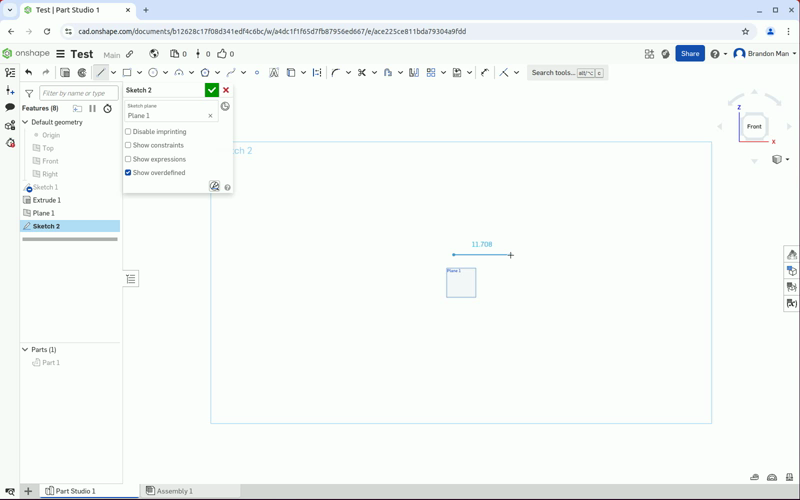
key_up(shift)
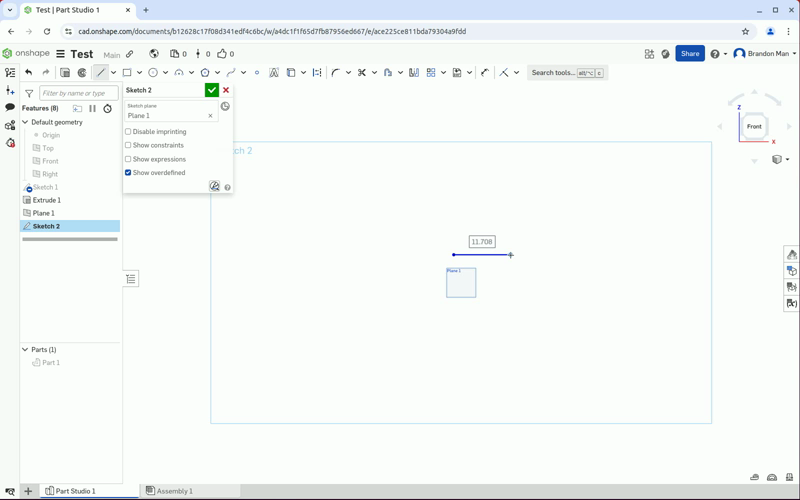
key_down(shift)
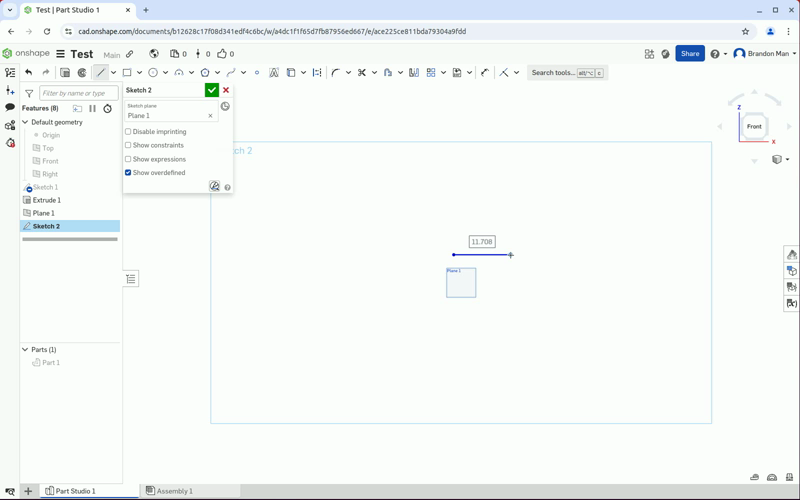
mouse_move(540, 254)
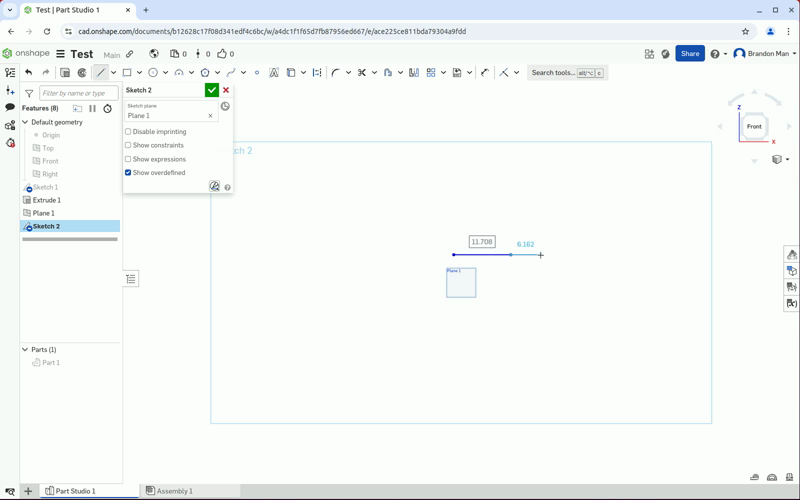
mouse_move(510, 198)
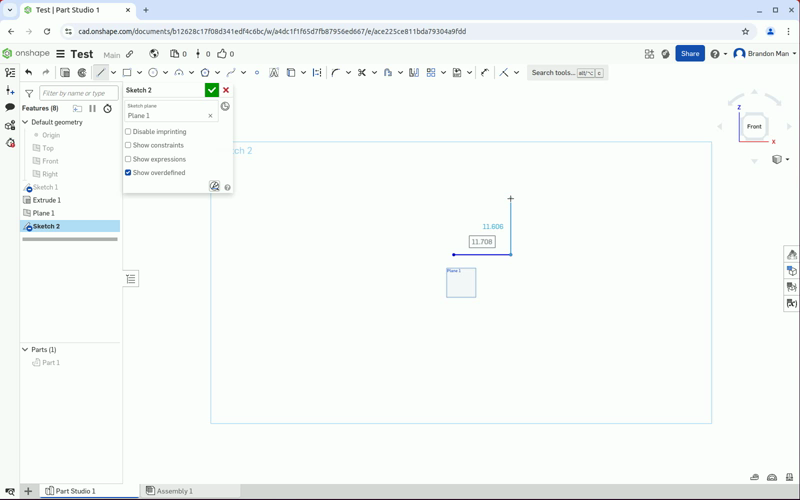
click(510, 198)
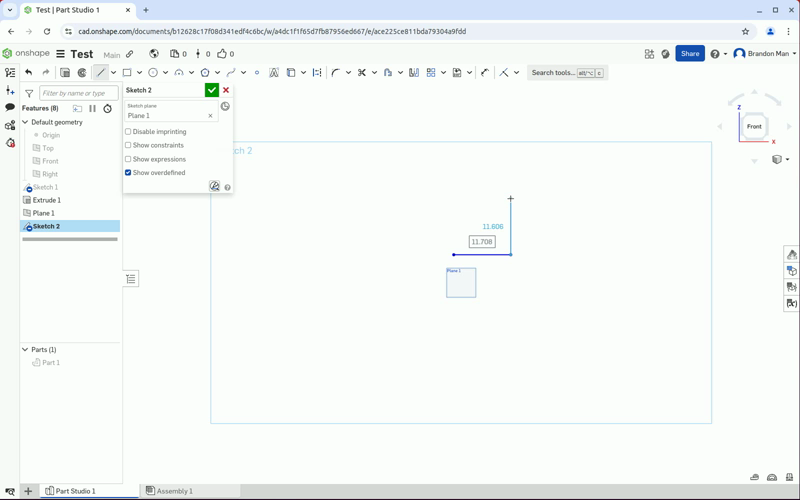
key_up(shift)
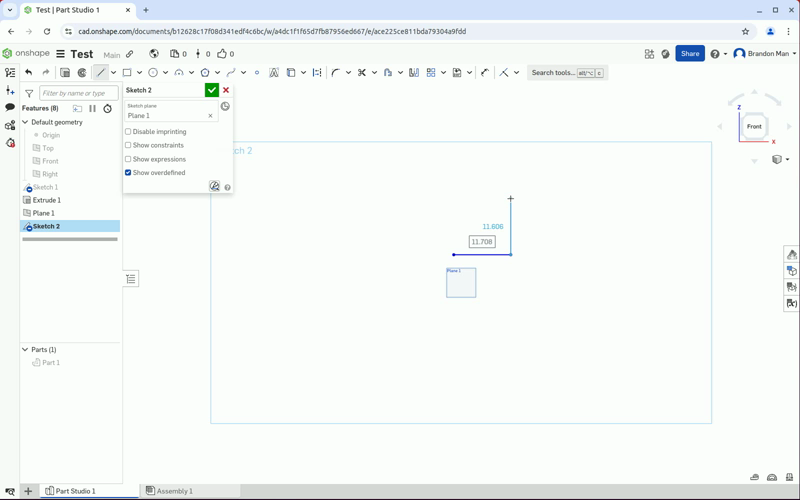
key_down(shift)
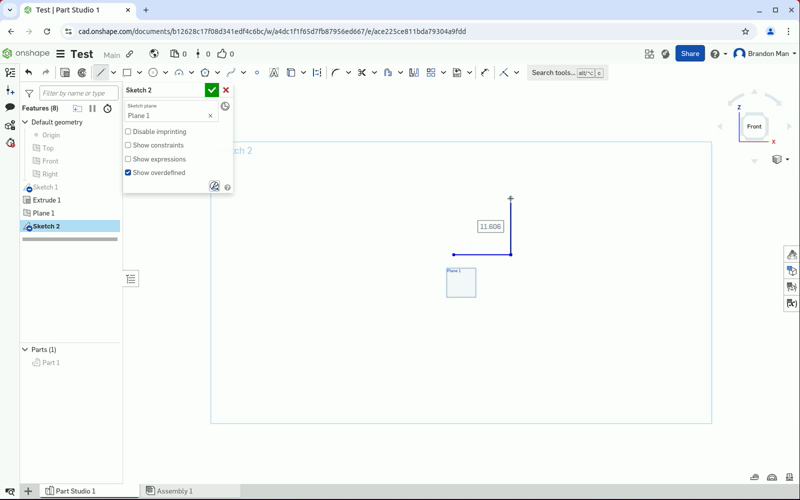
mouse_move(540, 198)
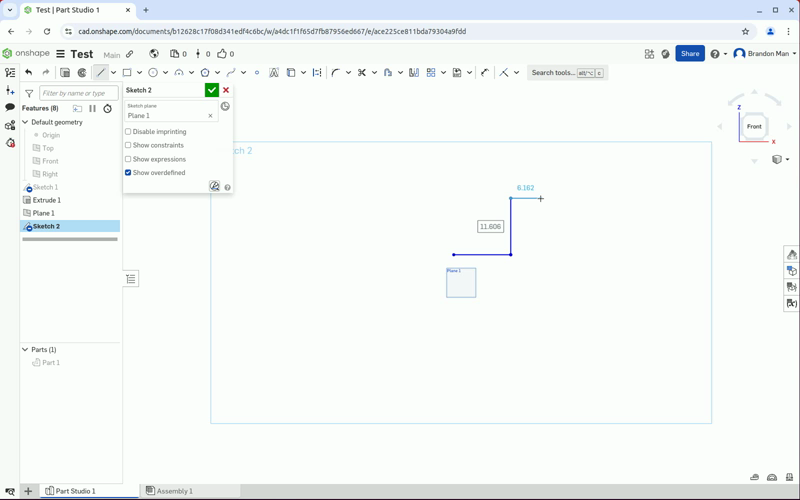
mouse_move(453, 198)
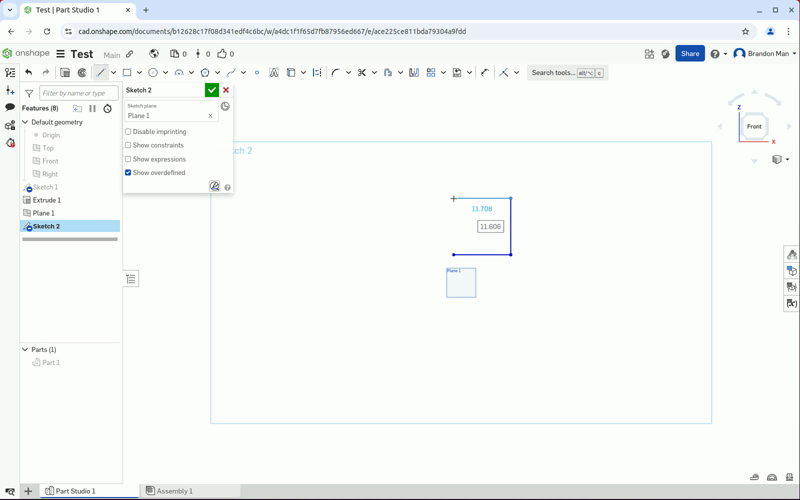
click(453, 198)
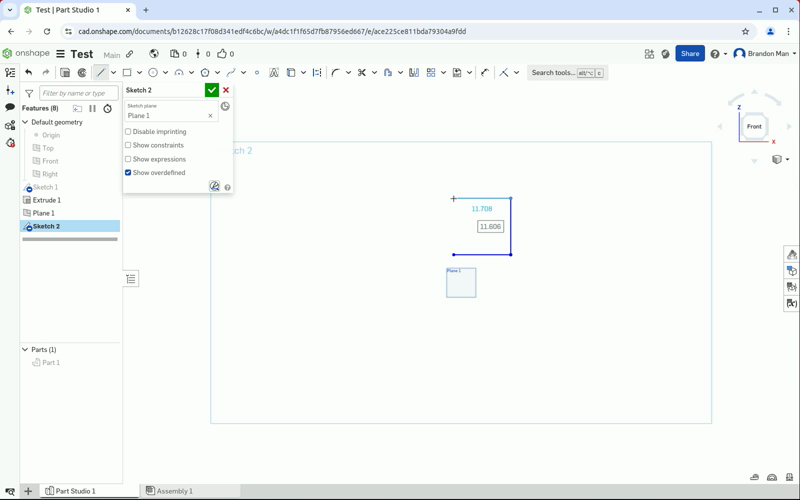
key_up(shift)
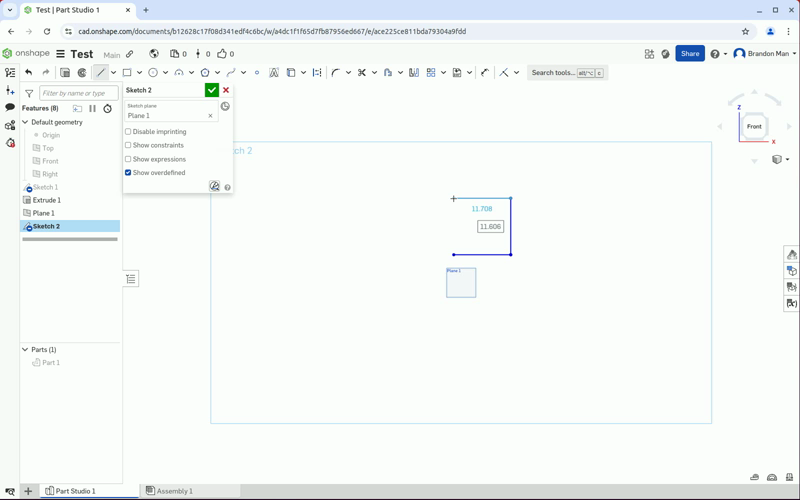
mouse_move(483, 198)
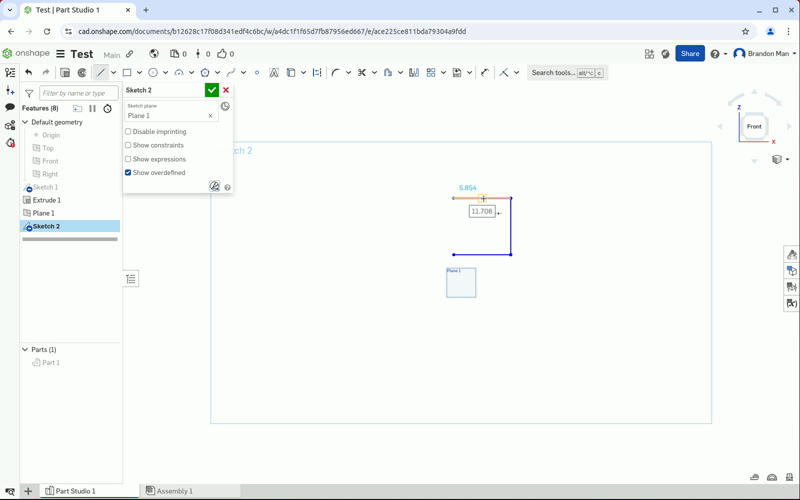
key_down(shift)
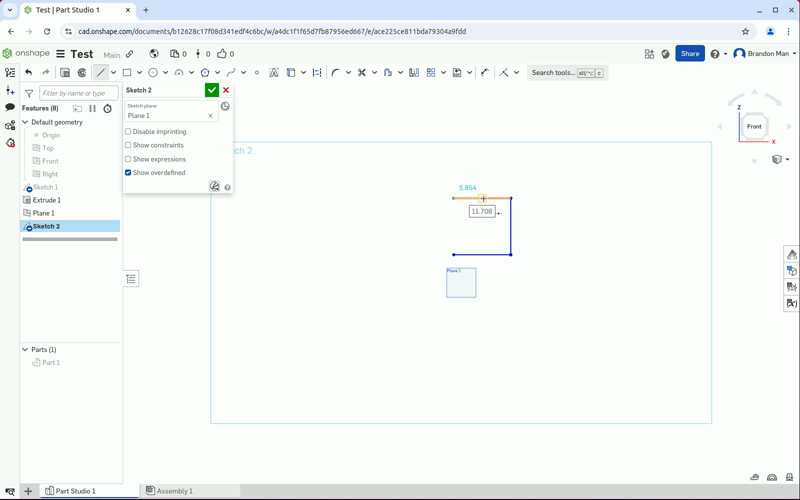
mouse_move(453, 254)
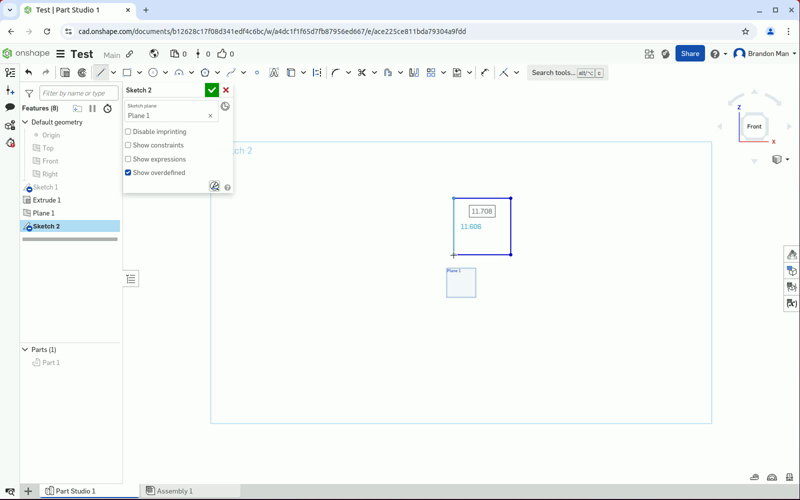
key_up(shift)
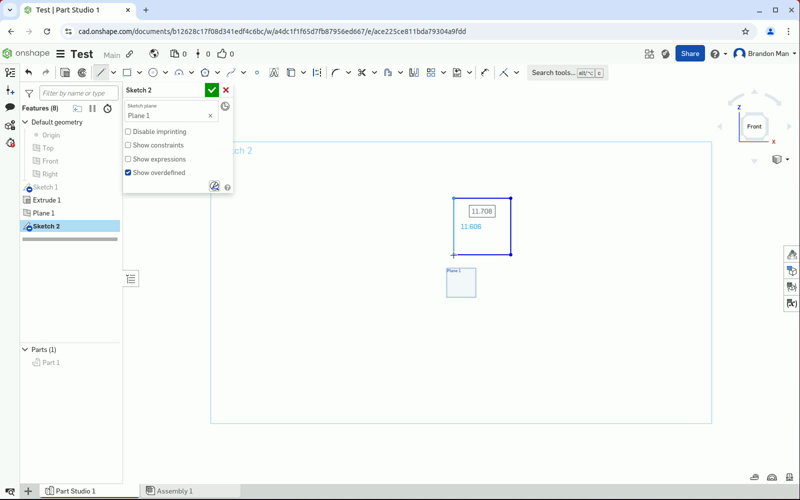
click(453, 254)
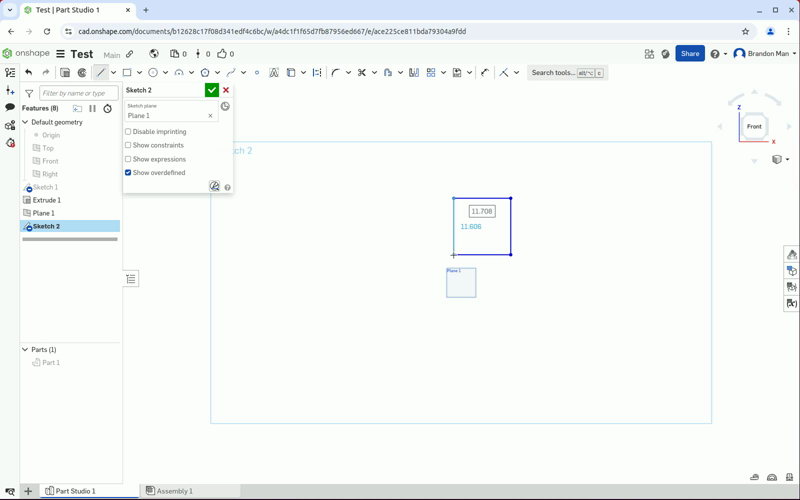
key(esc)
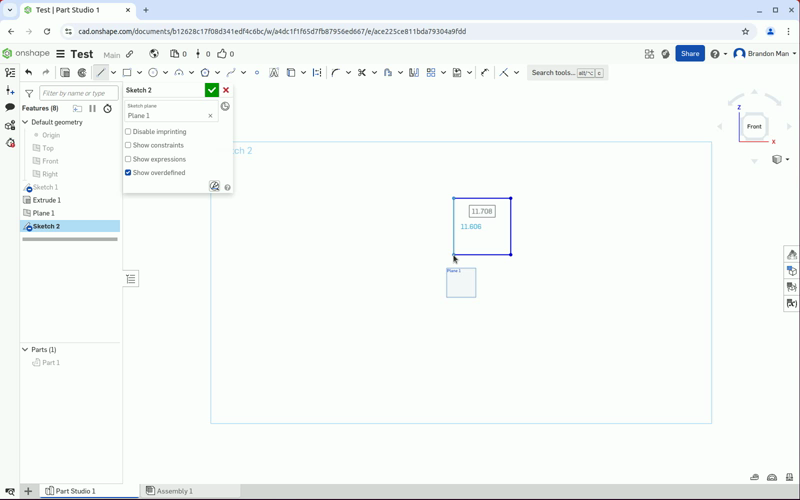
mouse_move(480, 242)
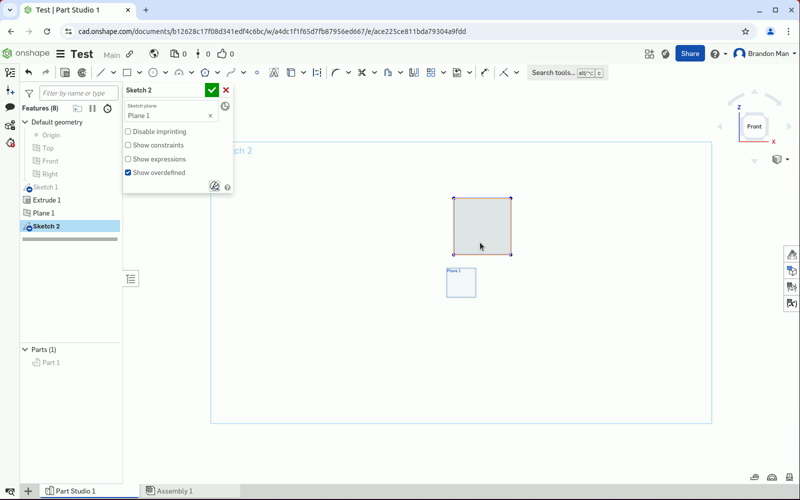
click(480, 242)
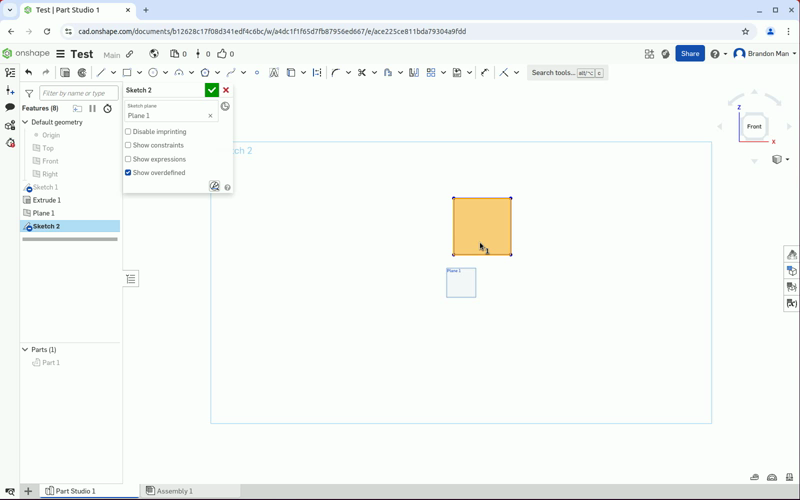
mouse_move(73, 352)
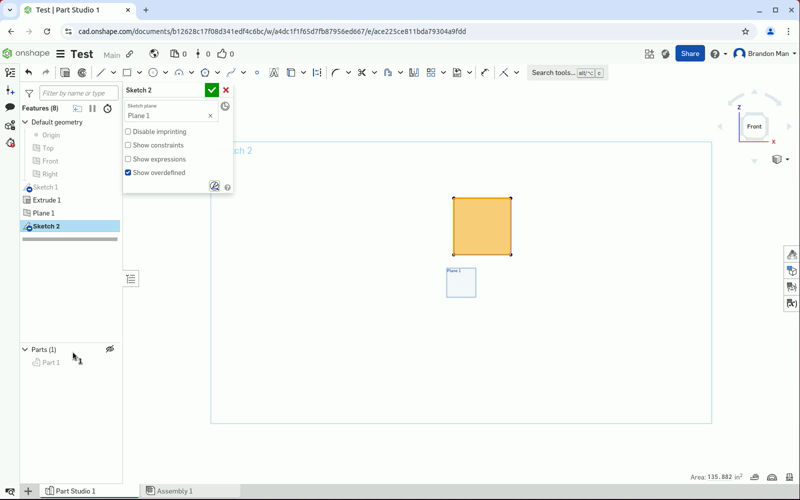
key(shift+y)
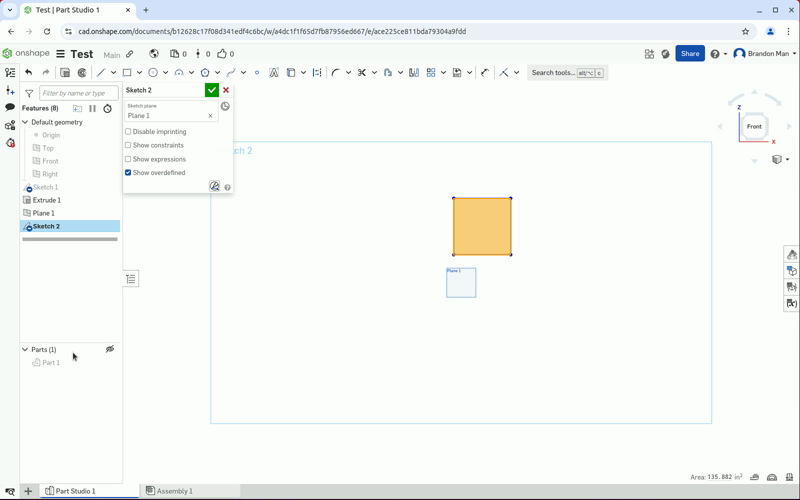
key(shift+e)
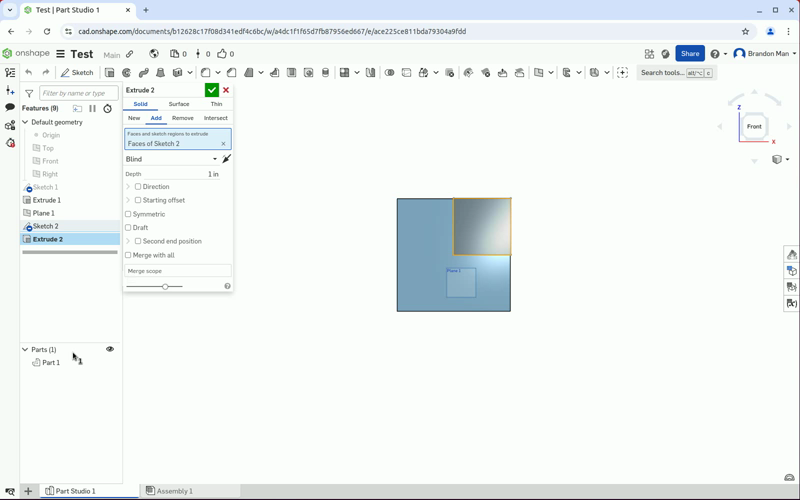
mouse_move(143, 106)
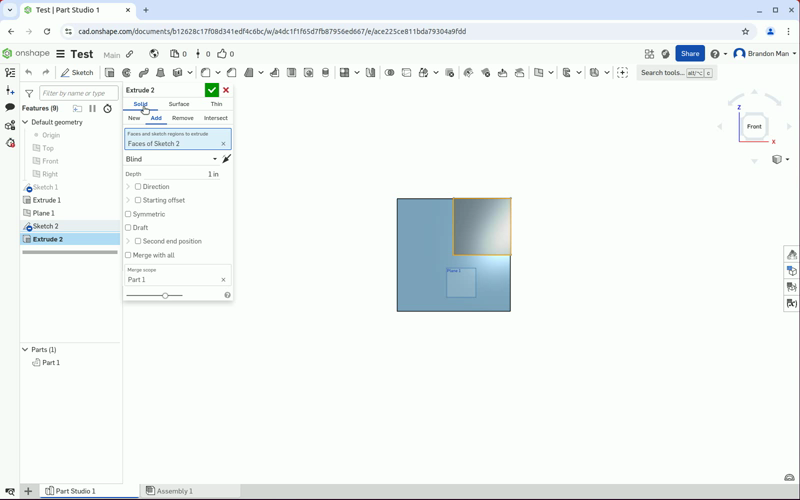
click(143, 106)
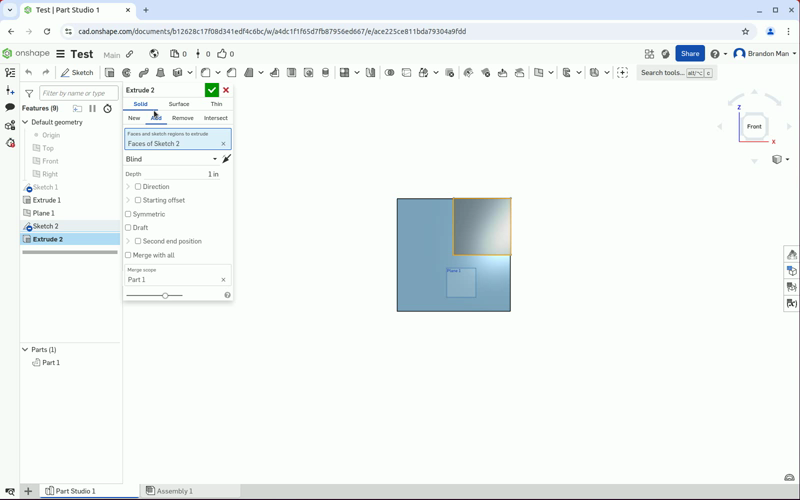
mouse_move(186, 120)
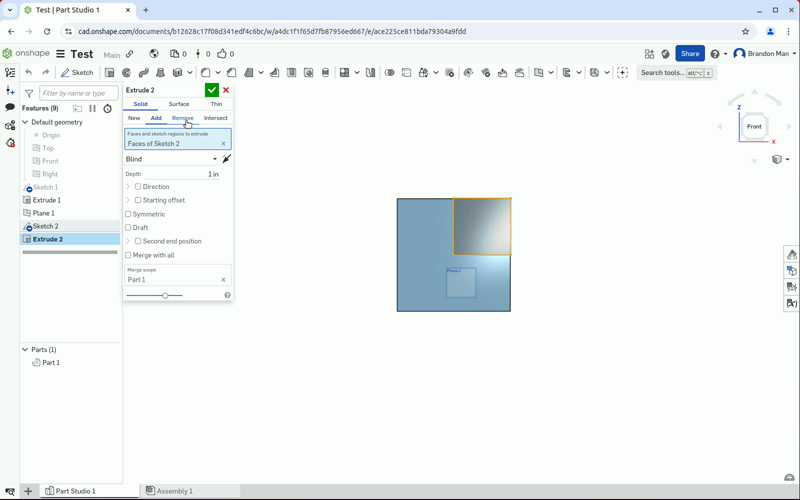
click(186, 120)
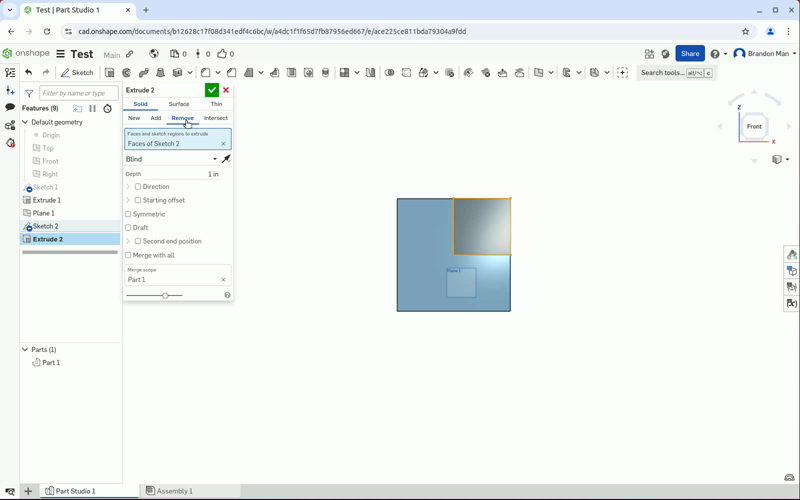
key(tab, 4)
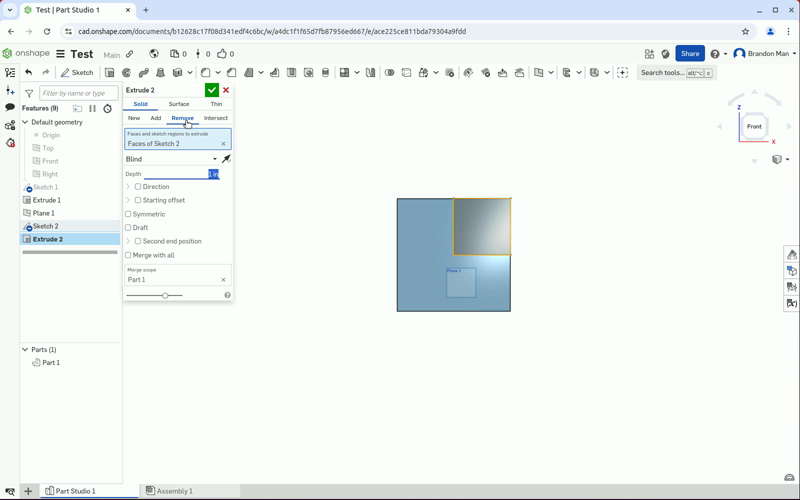
text(11.554)
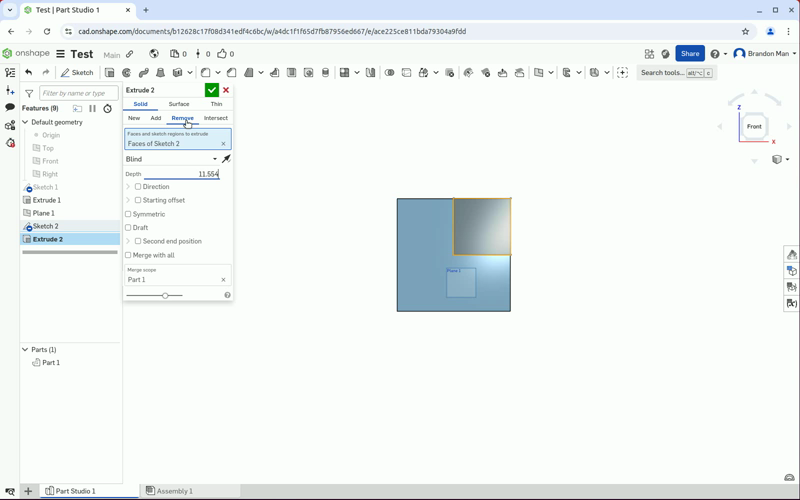
key(tab, 6)
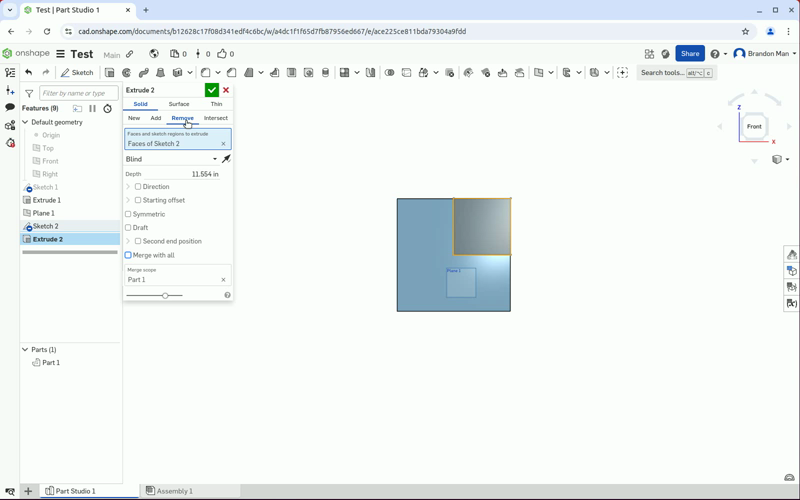
key(space)
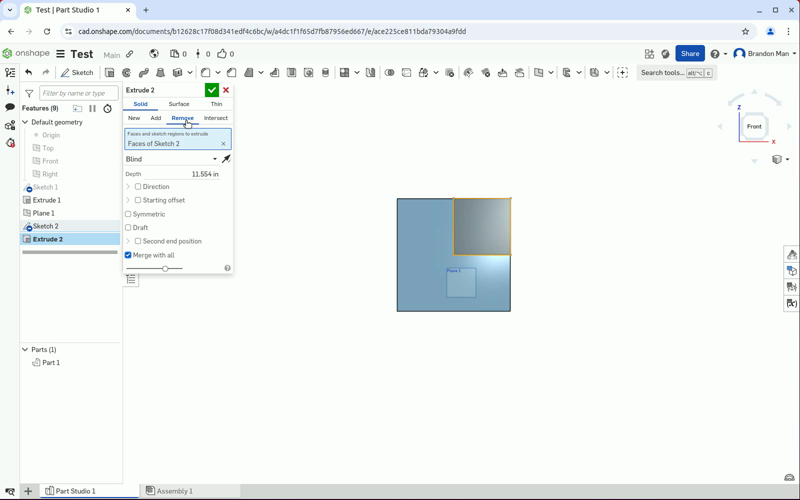
key(enter)
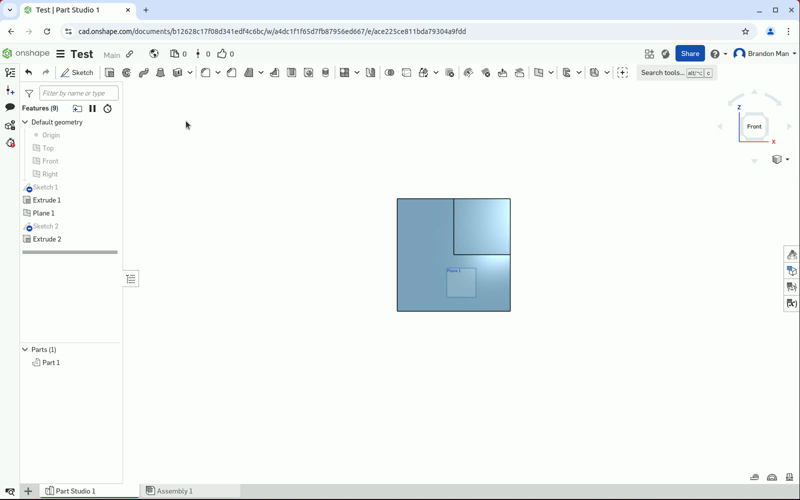
key(shift+h)
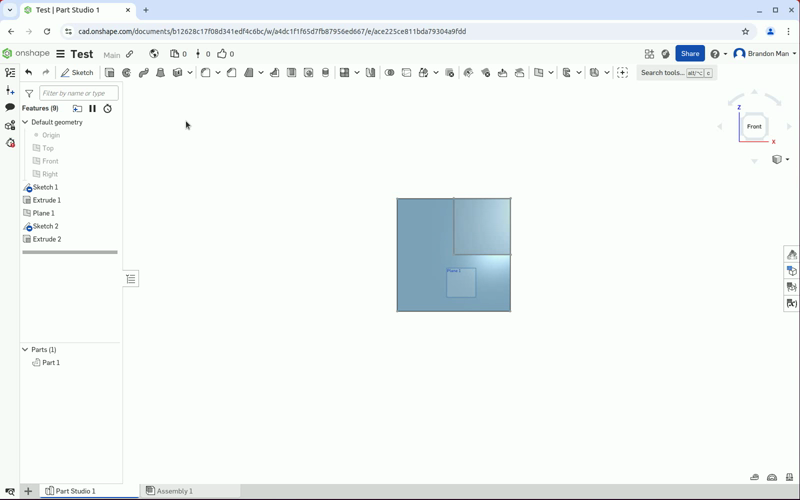
key(shift+h)
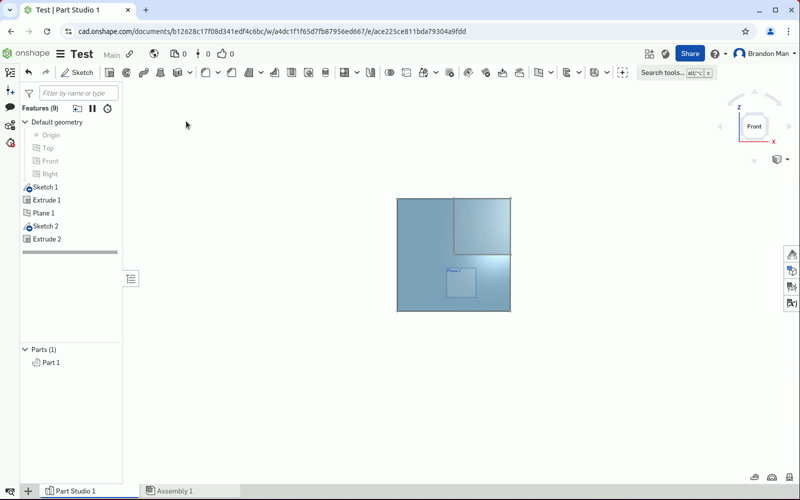
key(shift+7)
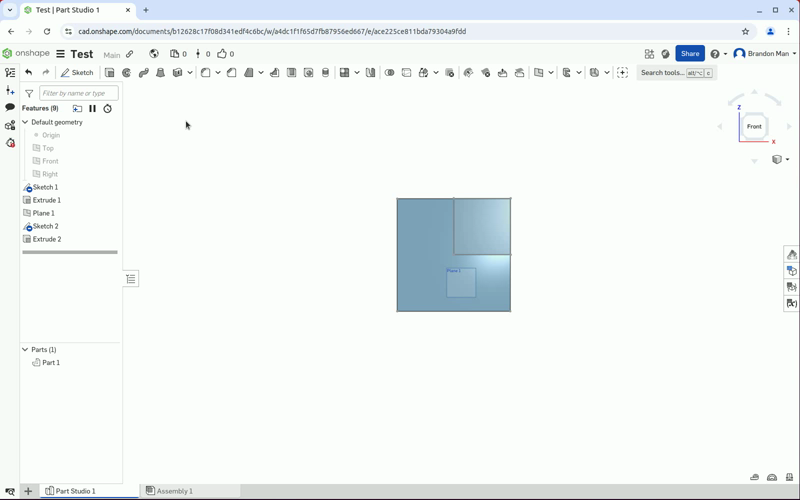
key(left, 2)
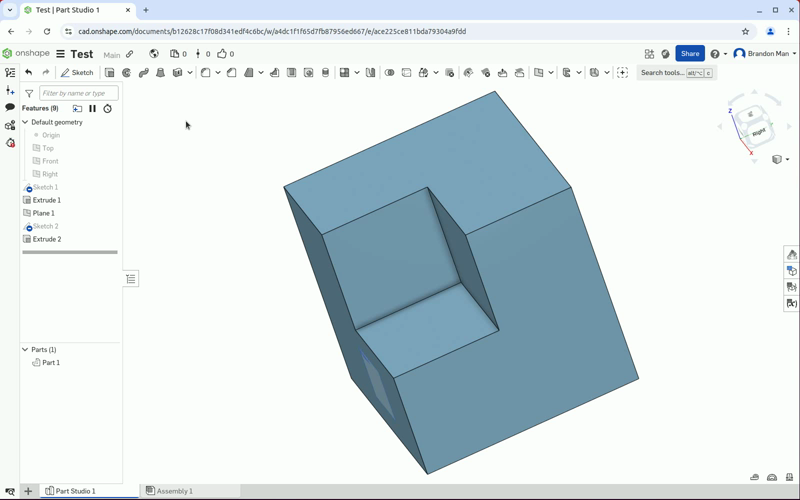
key(down, 2)
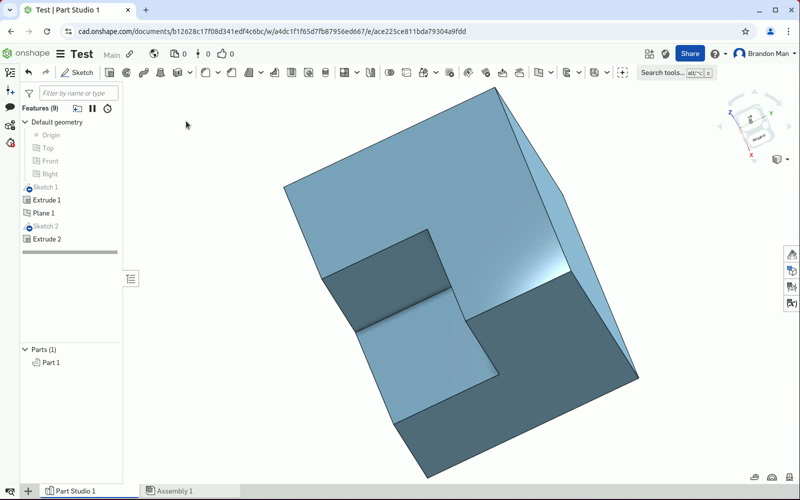
key(up, 2)
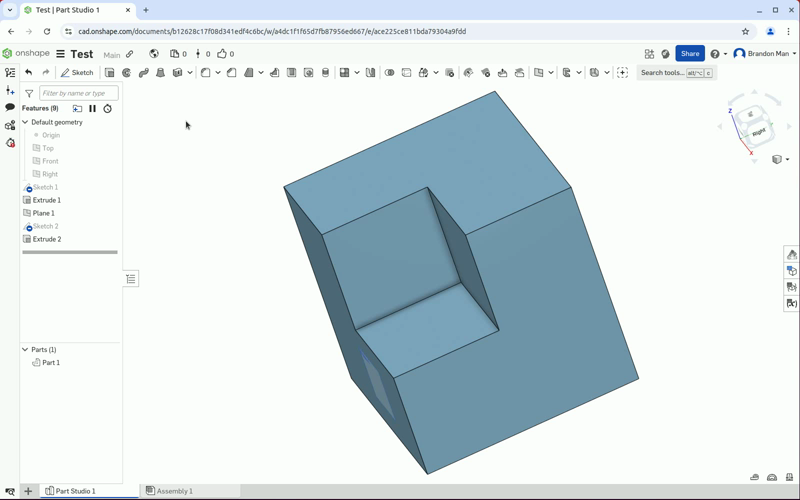
key(right, 2)
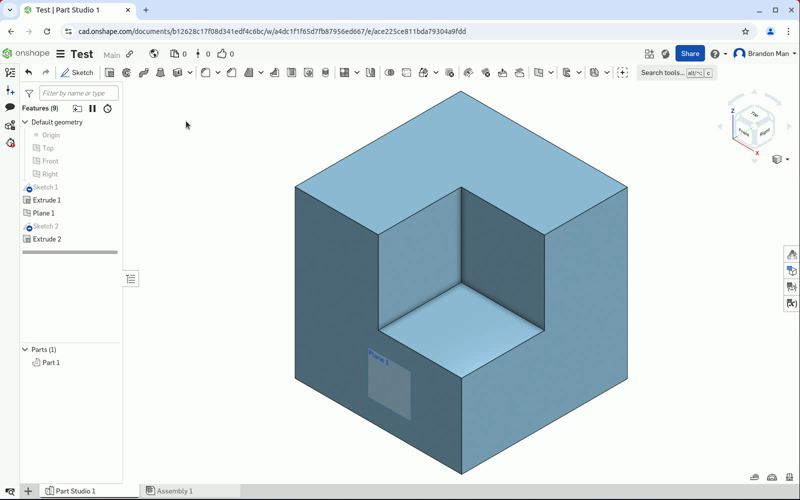
mouse_move(73, 189)
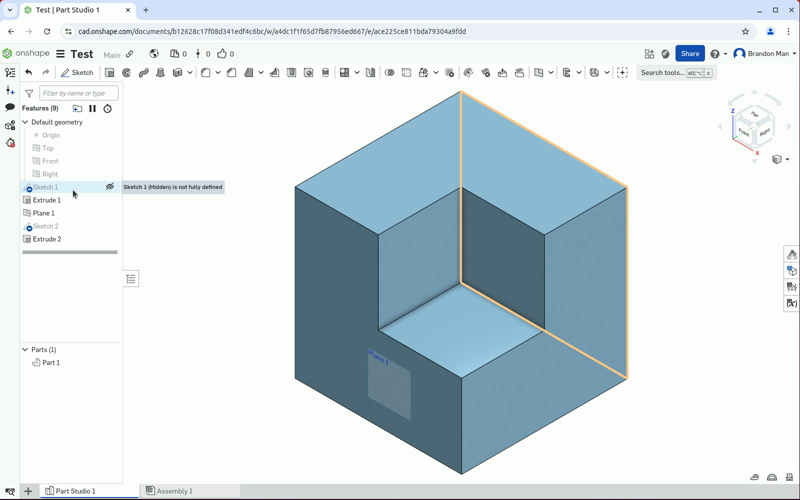
click(73, 189)